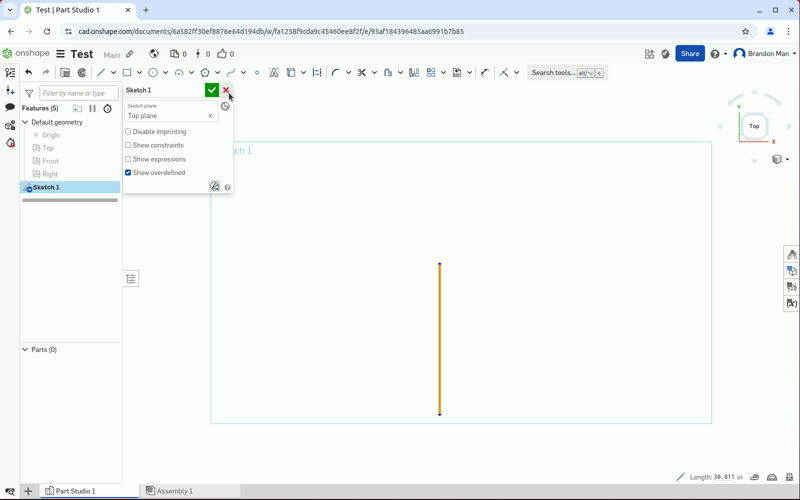
key(shift+h)
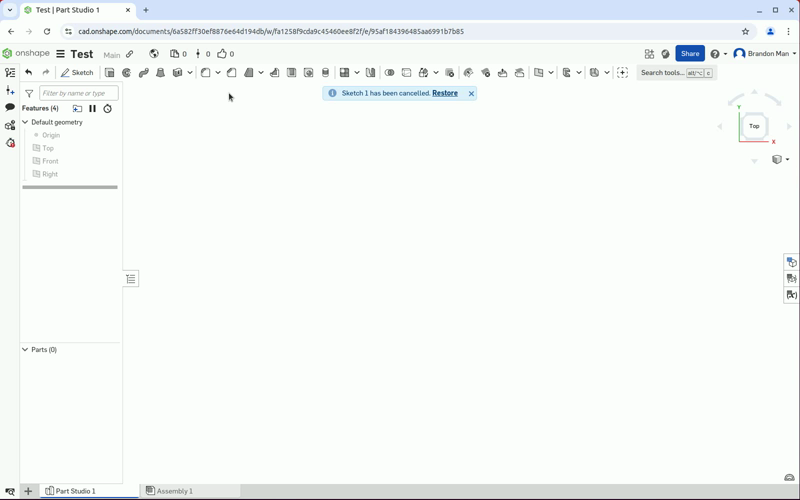
mouse_move(73, 352)
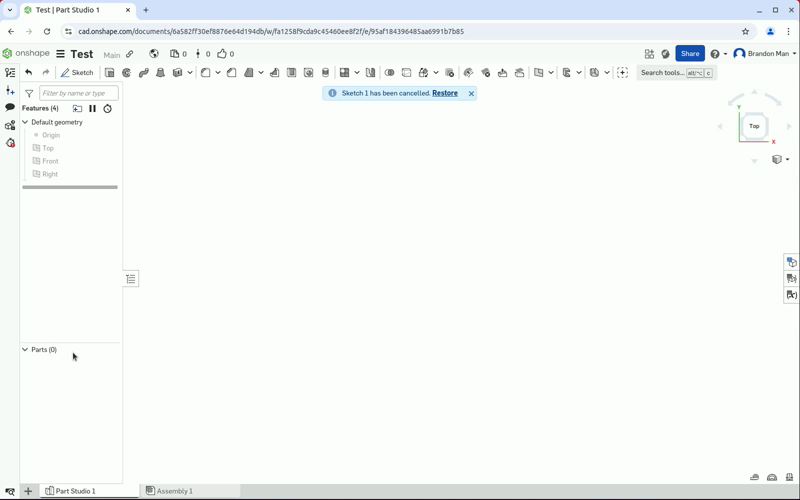
key(y)
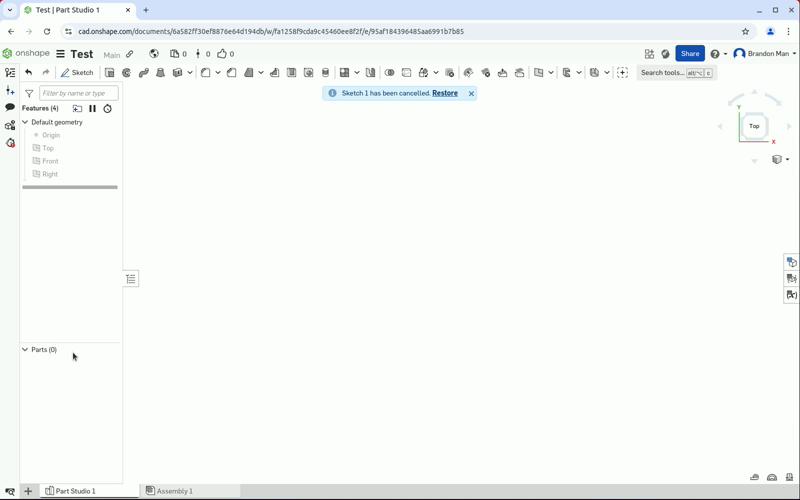
key(shift+p)
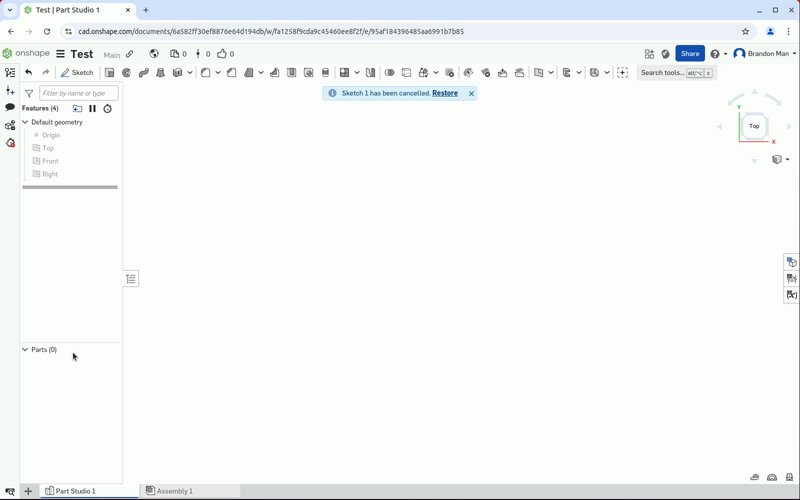
key(space)
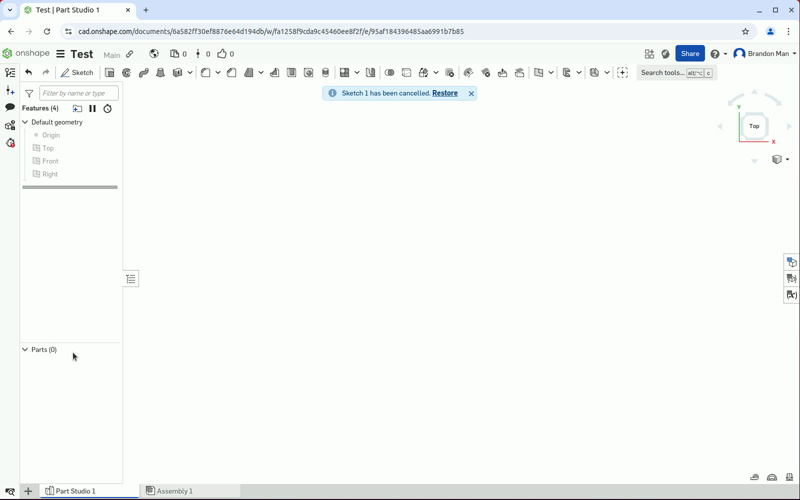
key_down(shift)
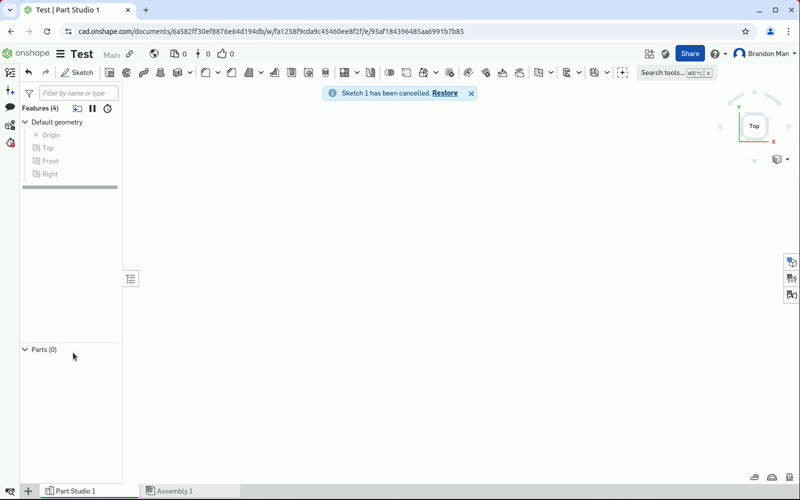
key(up)
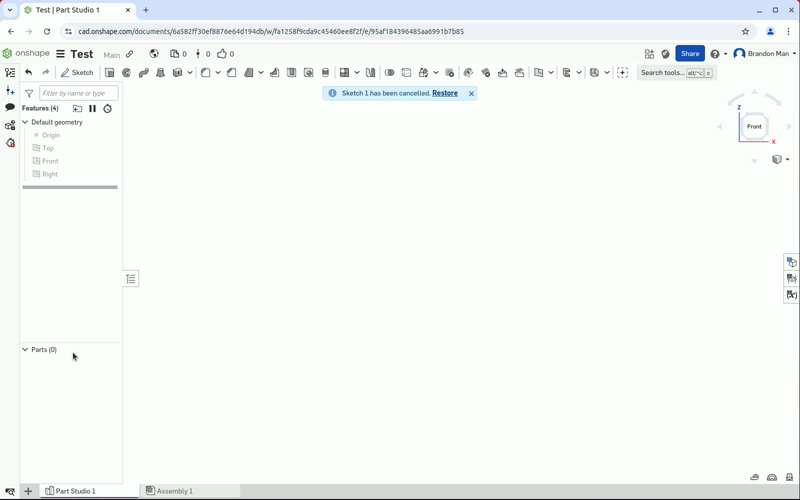
key_up(shift)
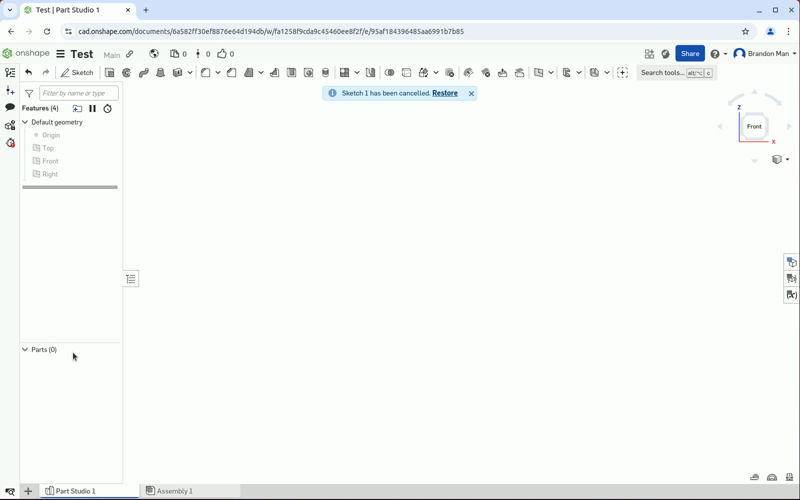
mouse_move(73, 352)
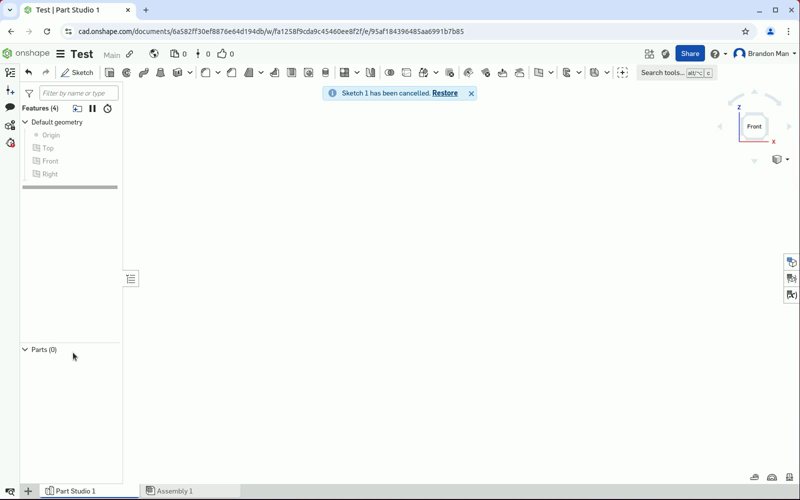
key(shift+y)
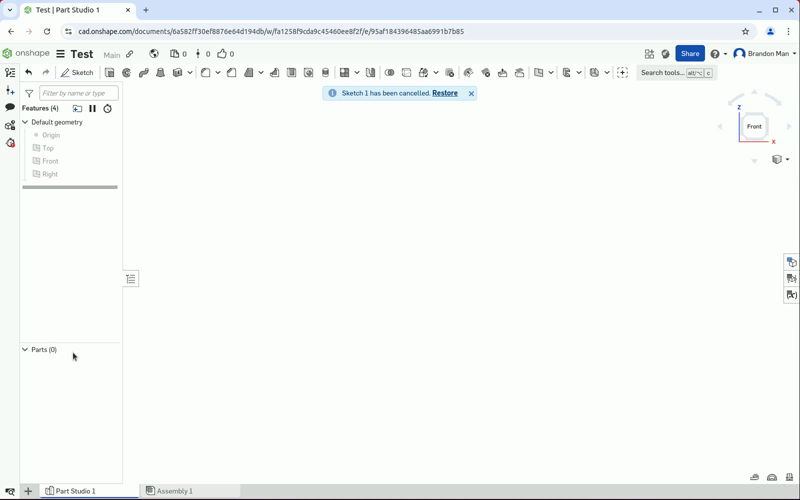
key(shift+s)
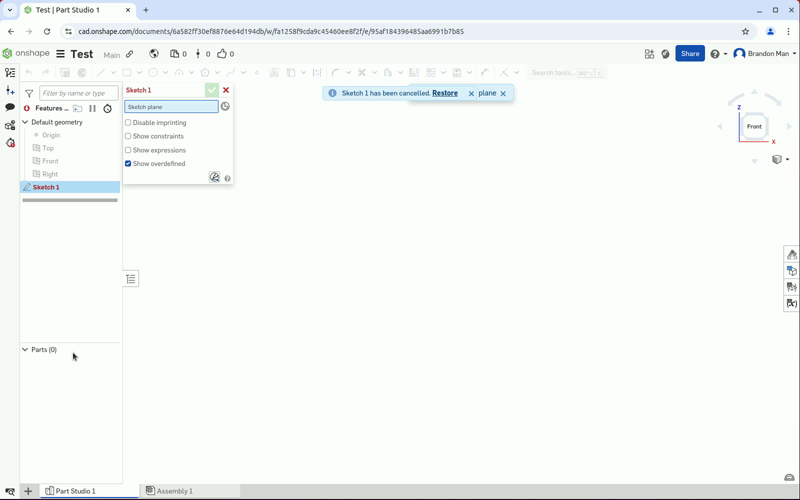
mouse_move(73, 163)
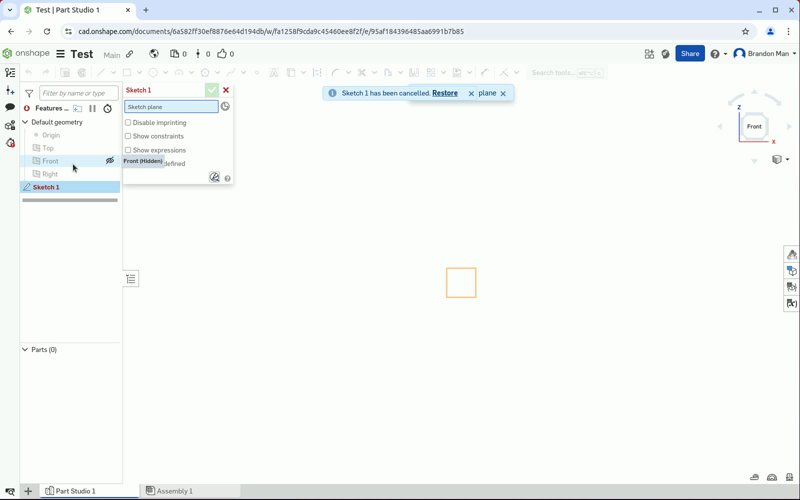
click(73, 163)
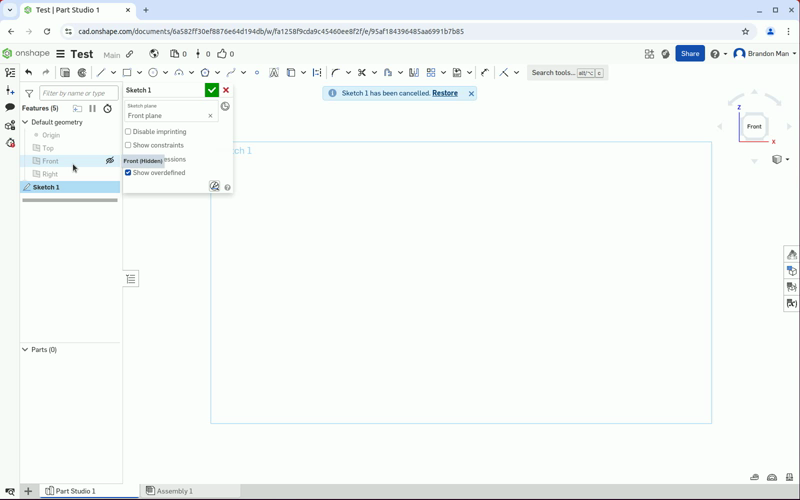
mouse_move(73, 352)
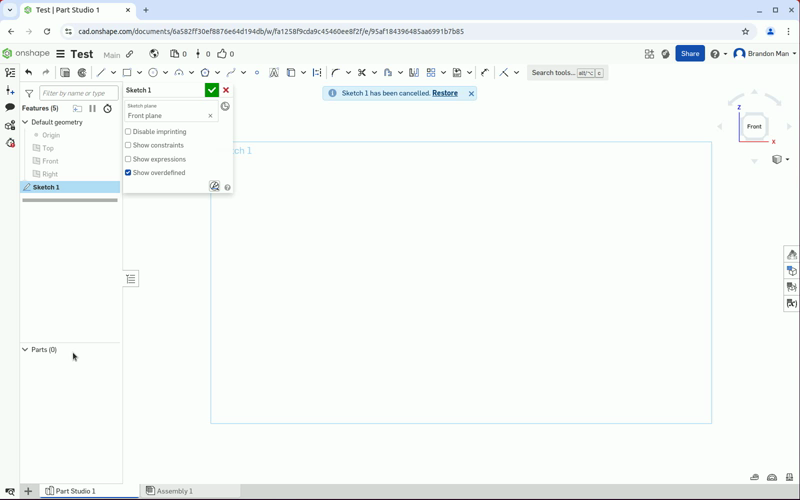
key(y)
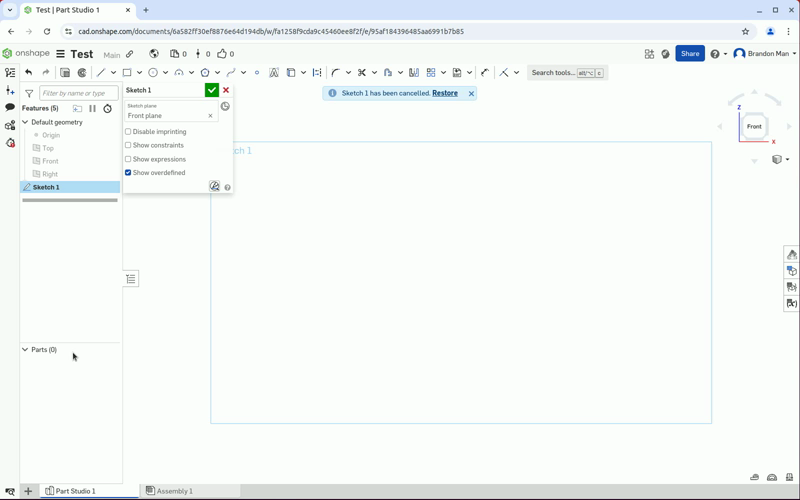
key(l)
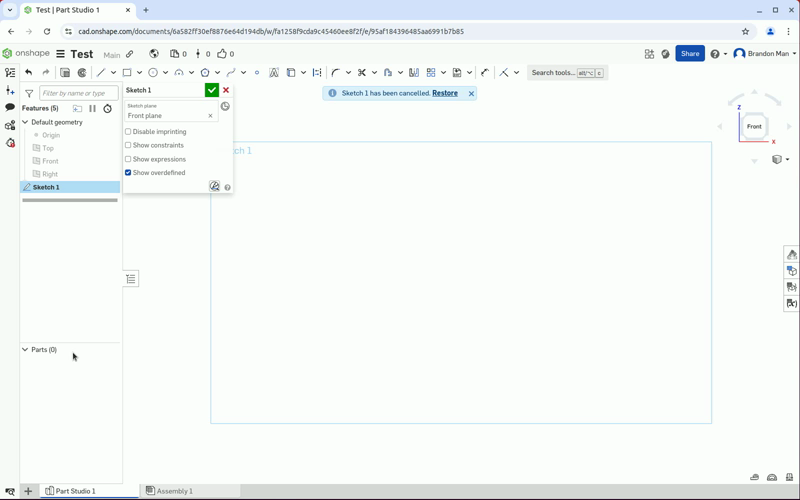
key_down(shift)
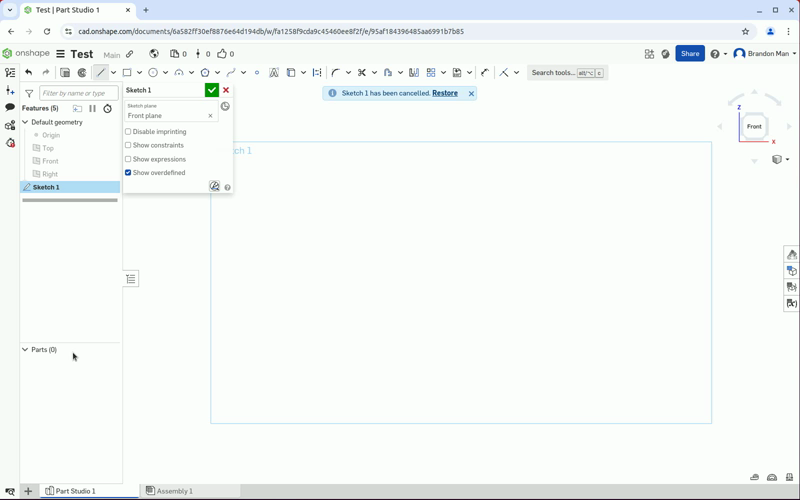
mouse_move(382, 329)
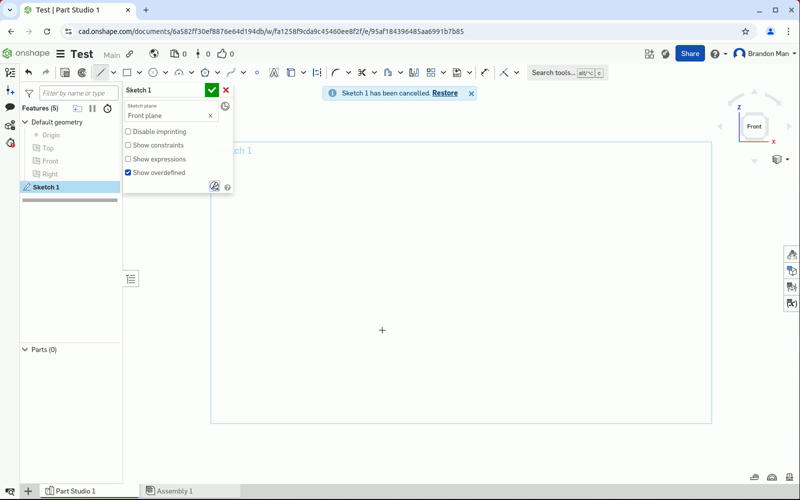
click(382, 329)
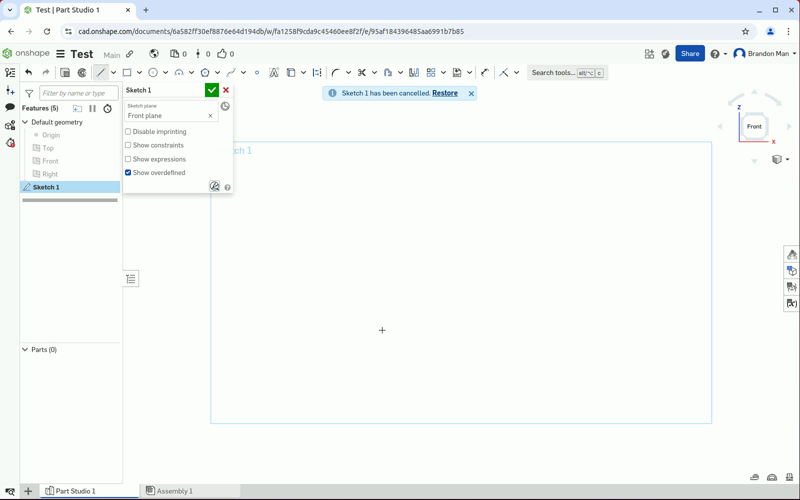
key_up(shift)
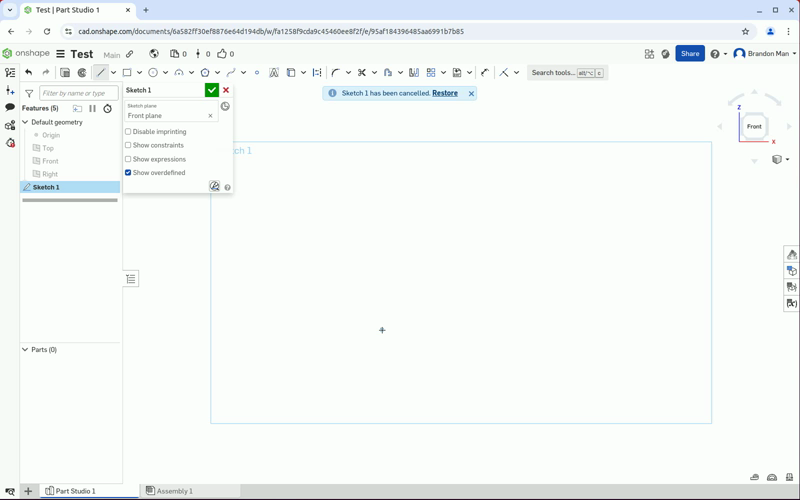
key_down(shift)
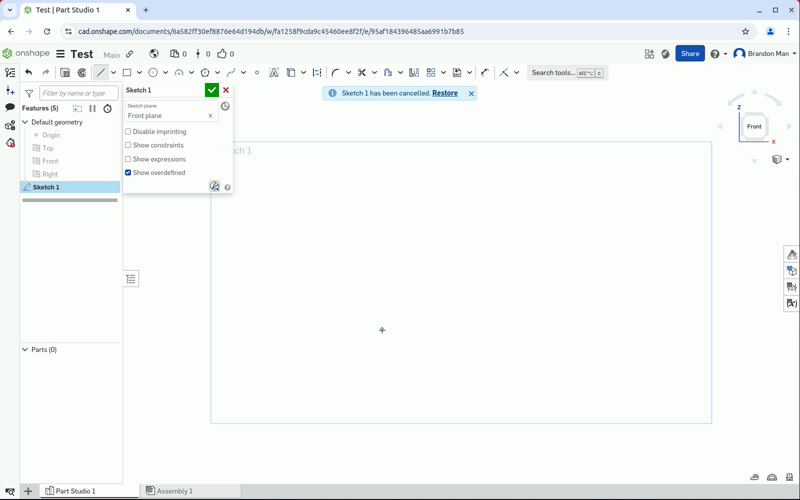
mouse_move(550, 329)
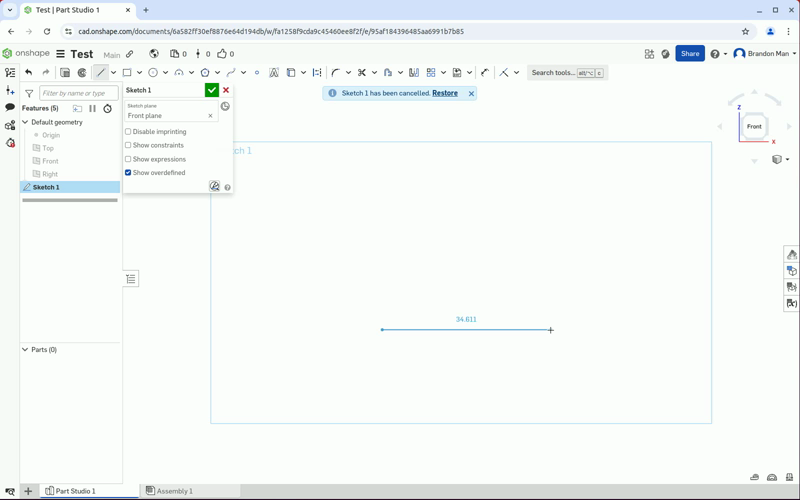
click(550, 329)
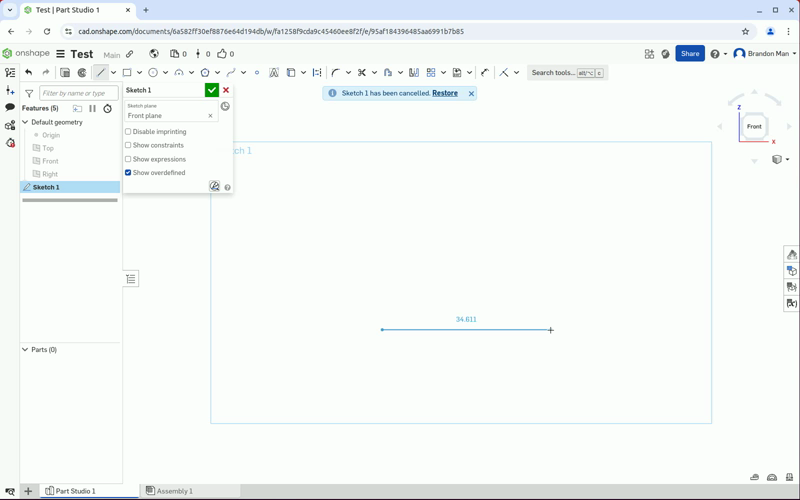
key_up(shift)
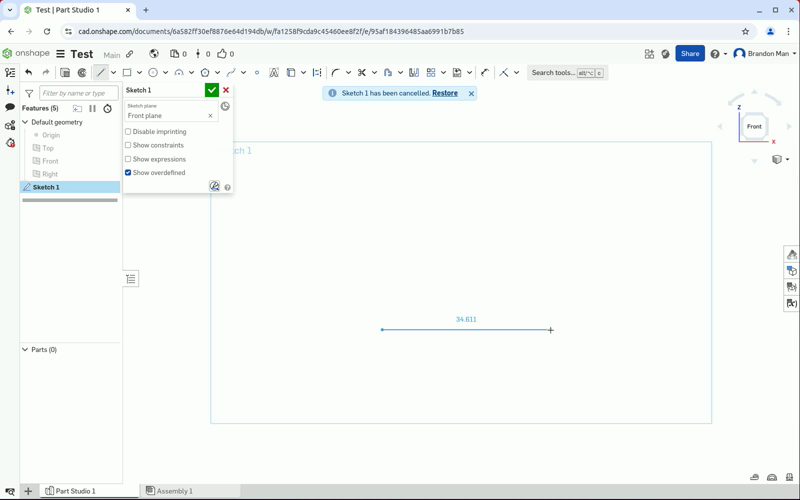
key_down(shift)
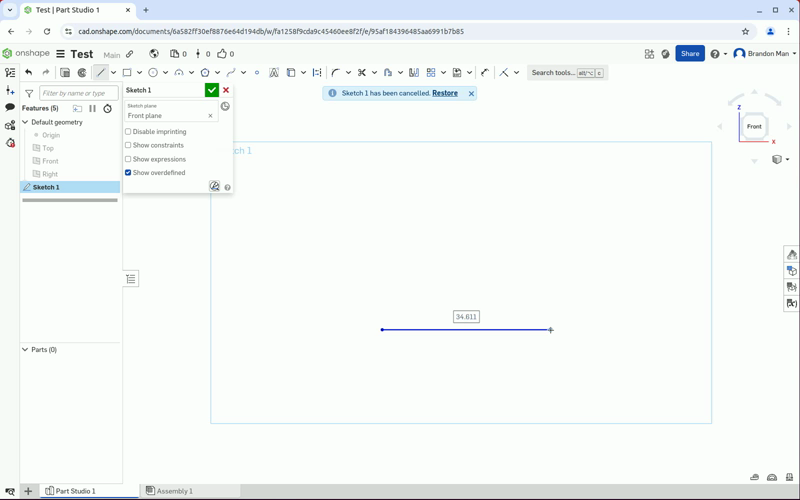
mouse_move(550, 218)
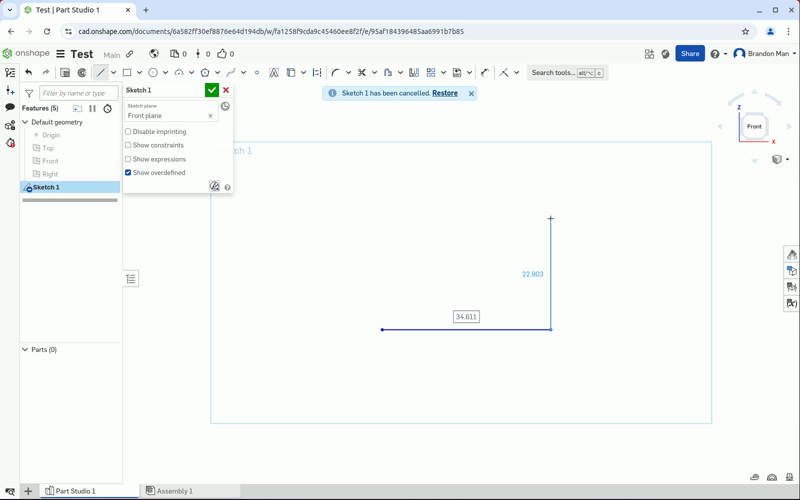
click(550, 218)
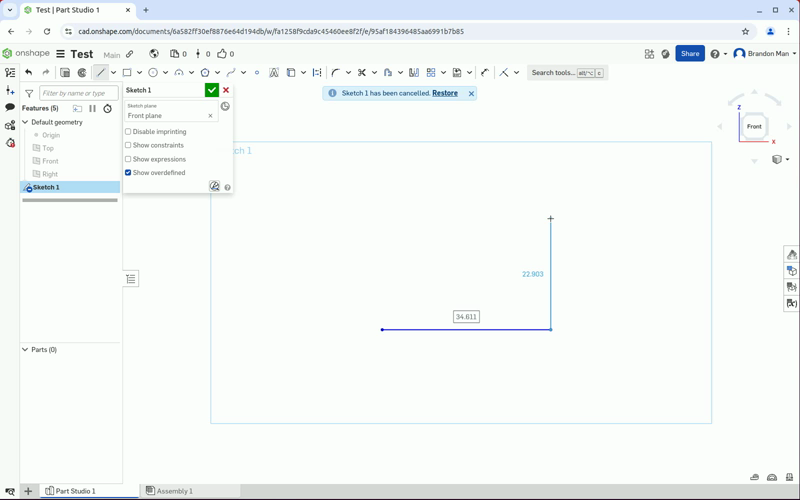
key_up(shift)
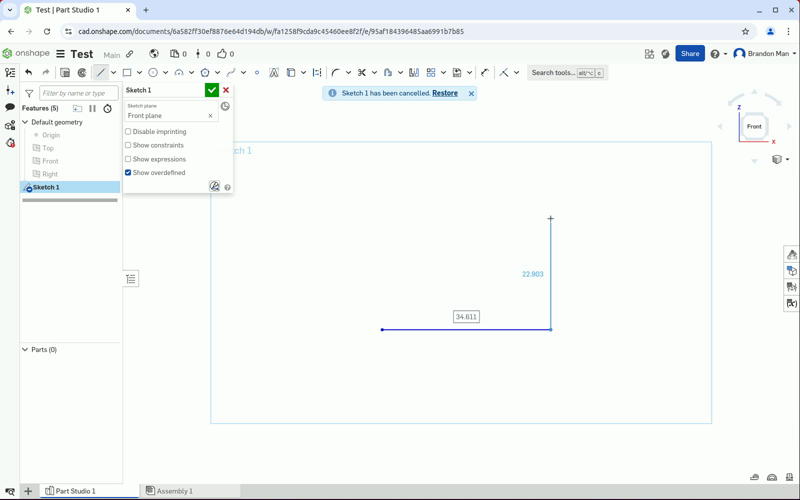
key_down(shift)
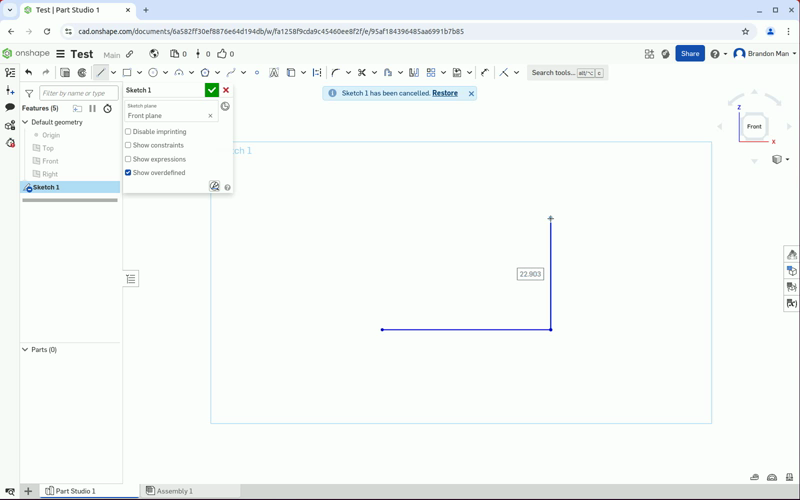
mouse_move(382, 218)
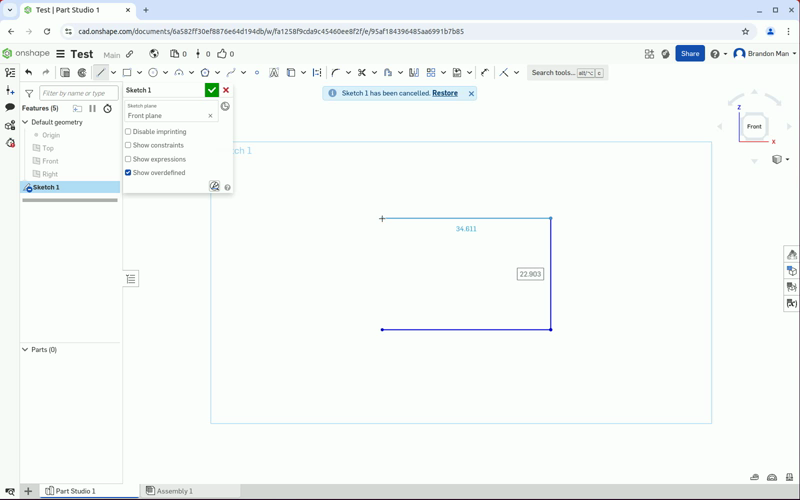
click(382, 218)
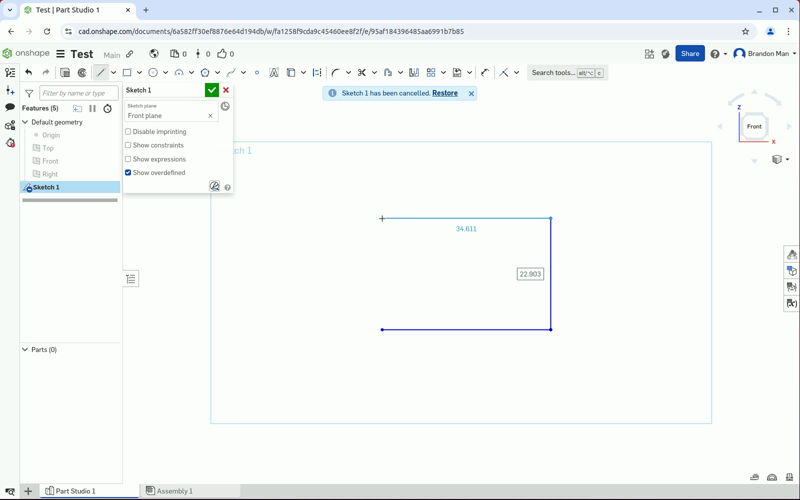
key_up(shift)
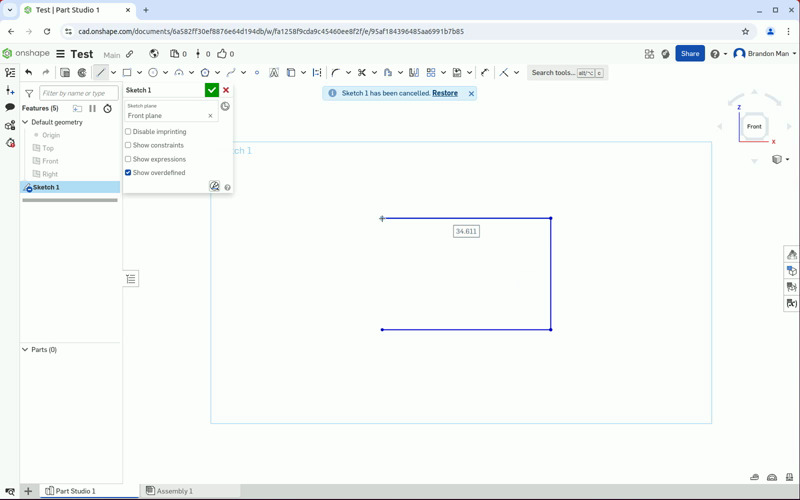
key_down(shift)
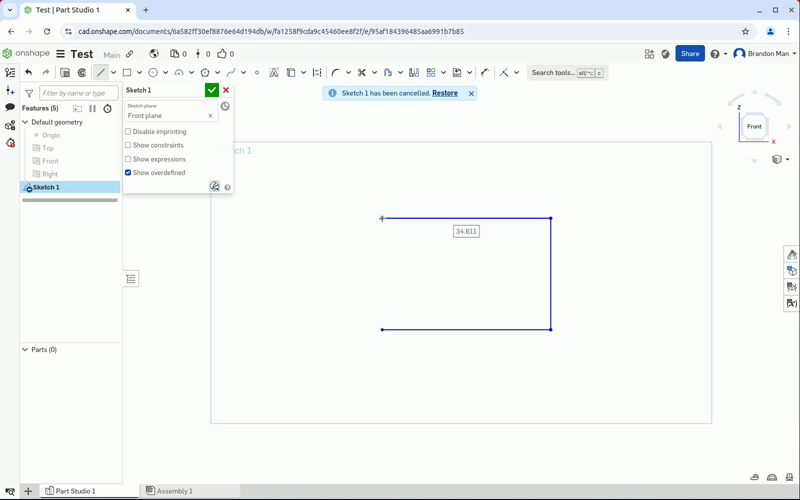
mouse_move(382, 329)
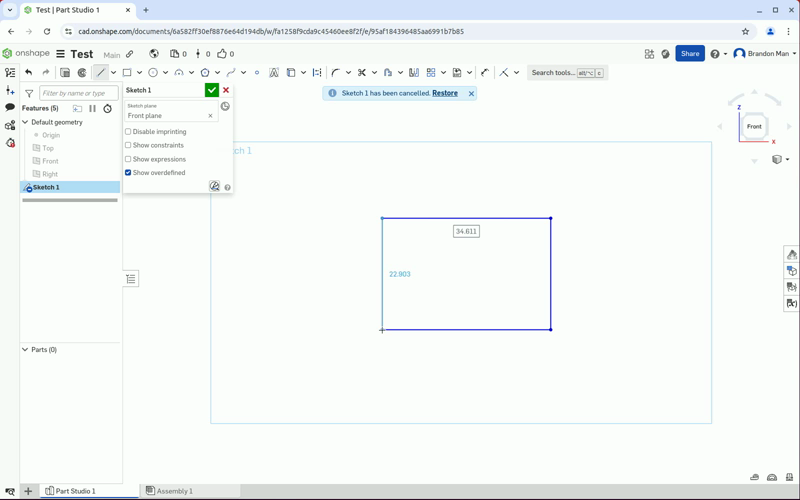
key_up(shift)
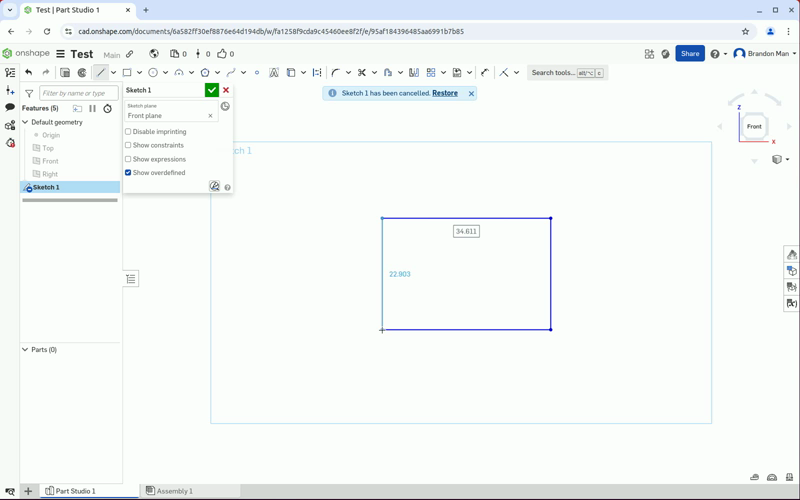
click(382, 329)
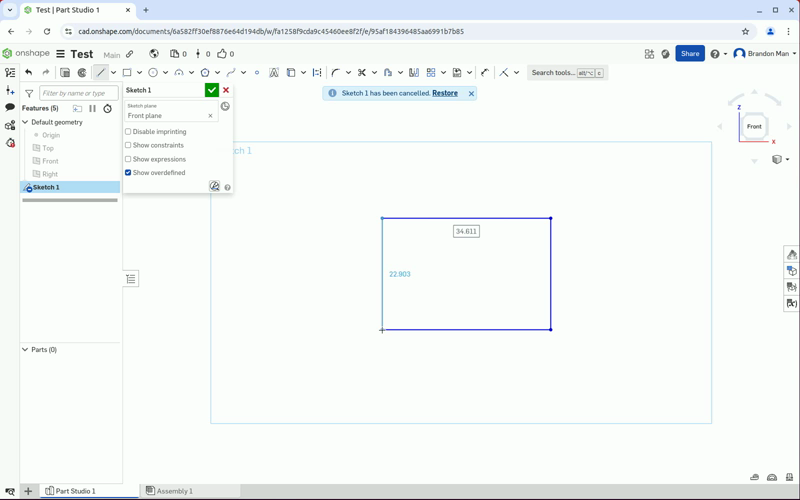
key(esc)
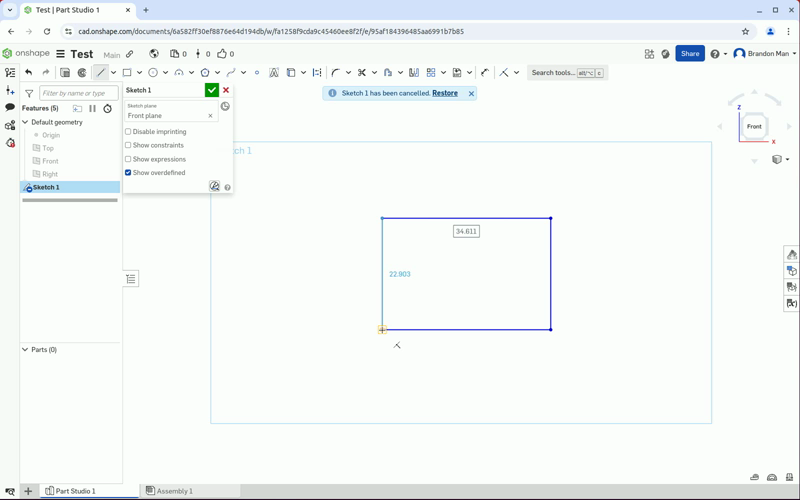
mouse_move(456, 283)
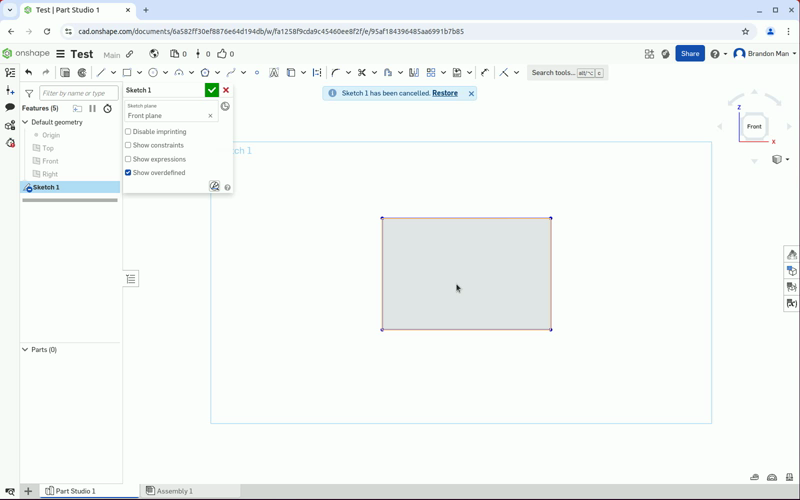
click(456, 283)
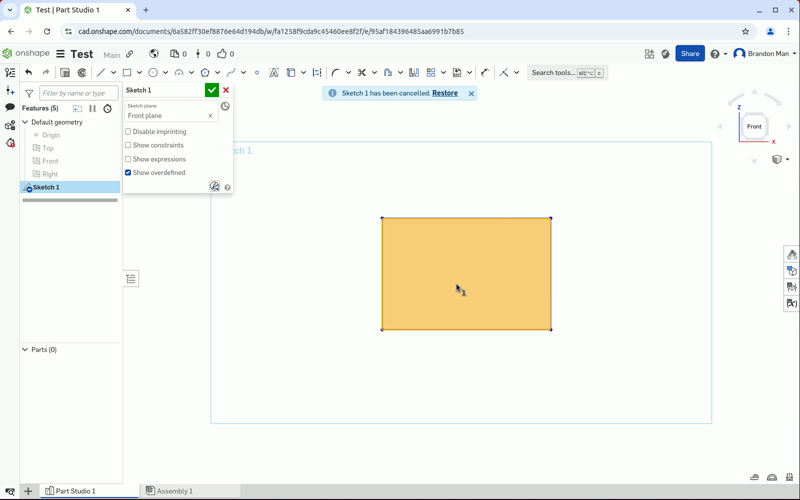
mouse_move(73, 352)
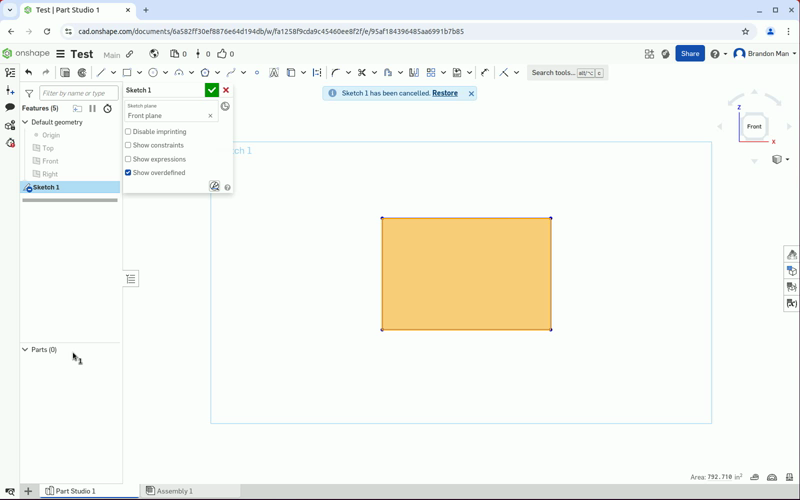
key(shift+y)
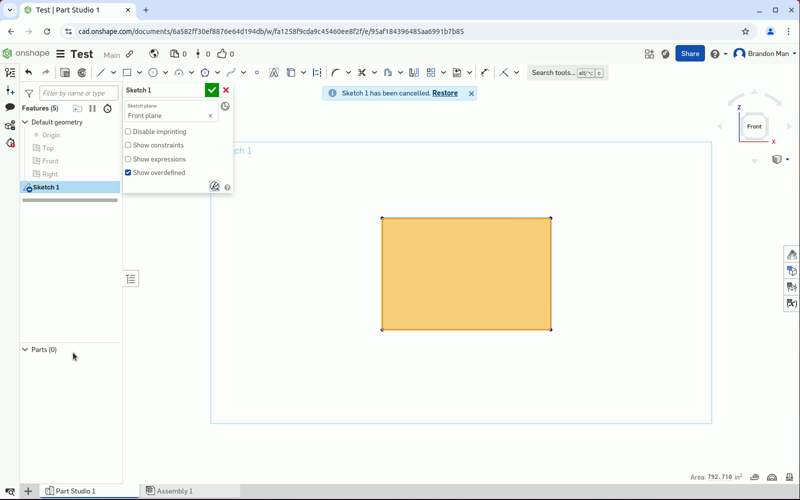
key(shift+e)
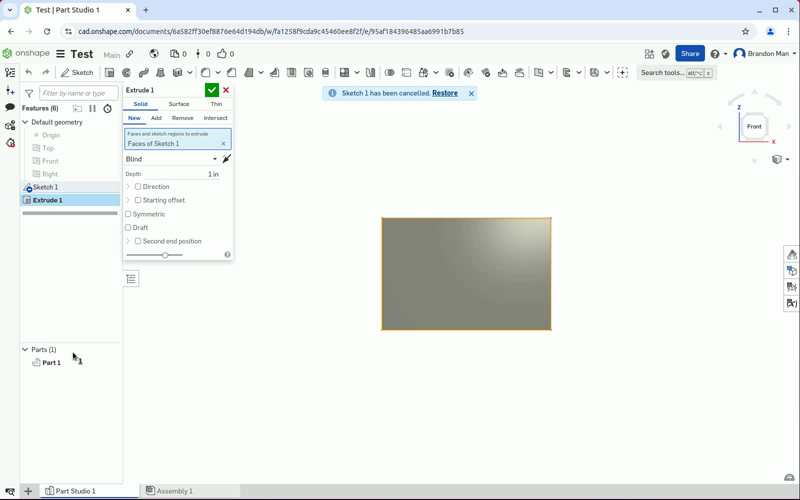
mouse_move(143, 106)
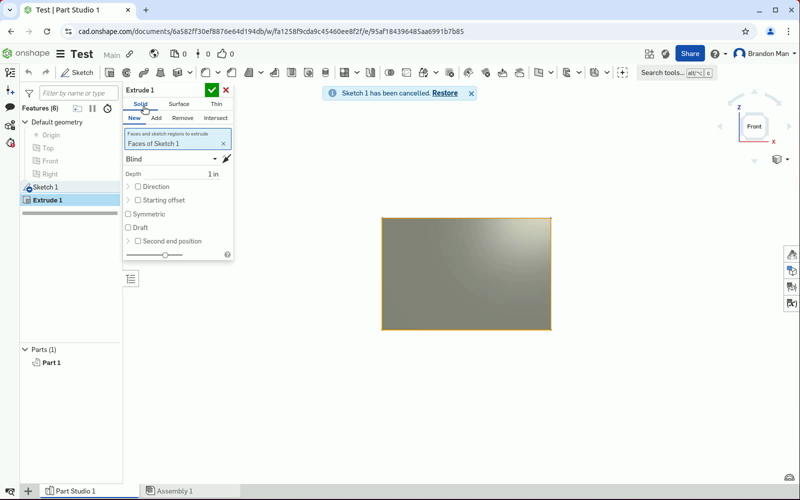
click(143, 106)
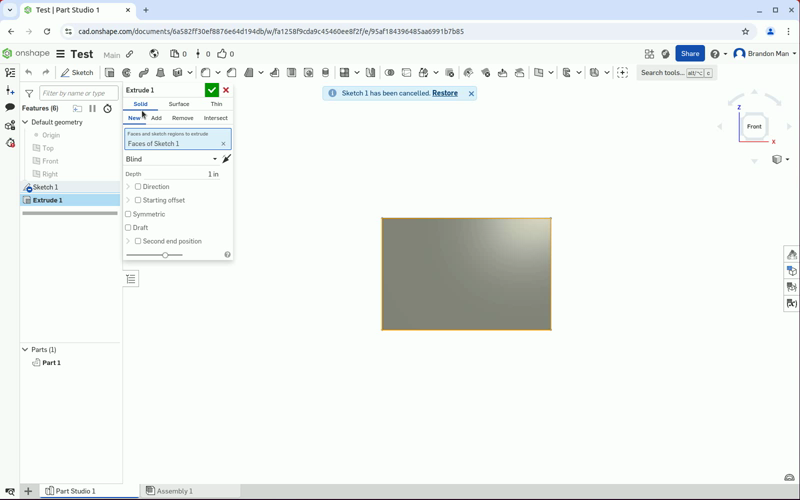
mouse_move(137, 120)
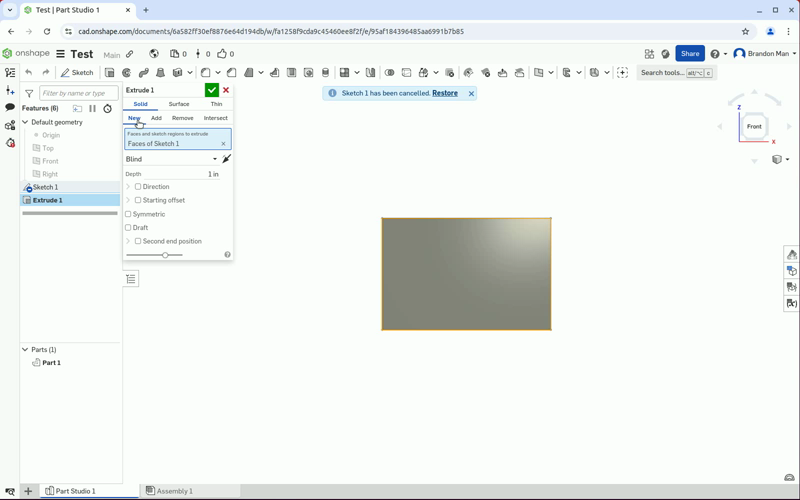
click(137, 120)
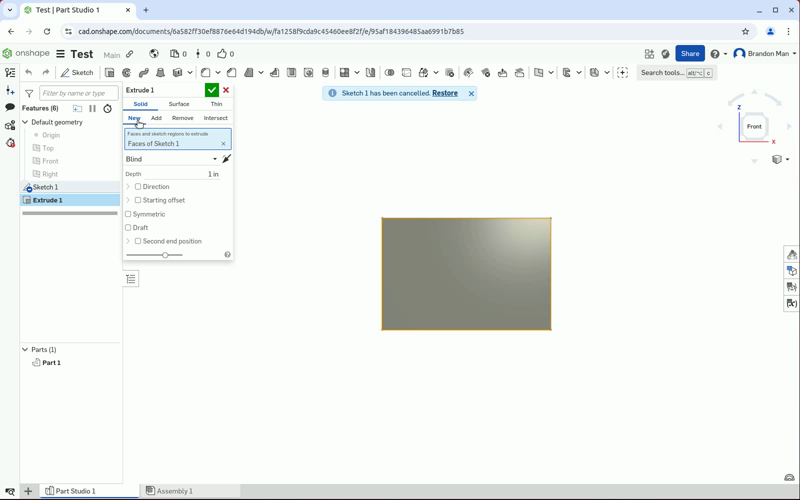
key(tab, 4)
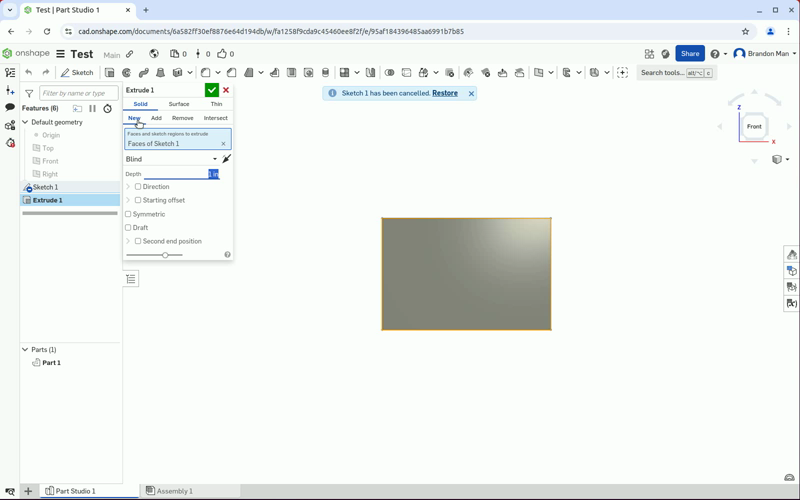
text(11.554)
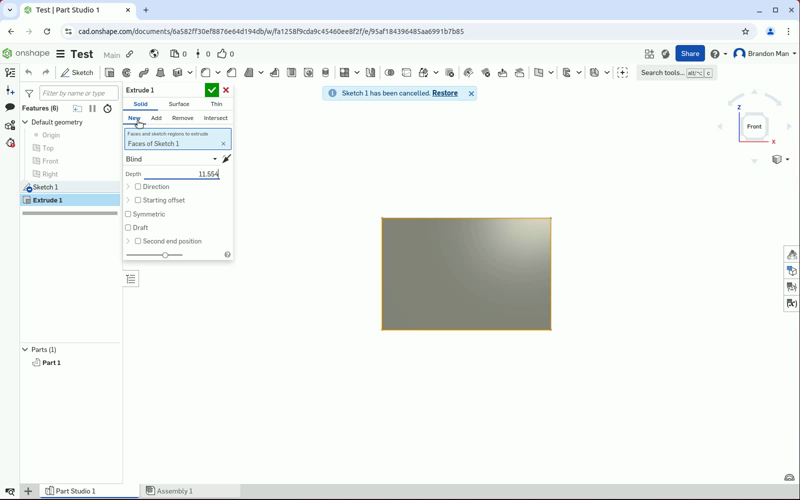
key(enter)
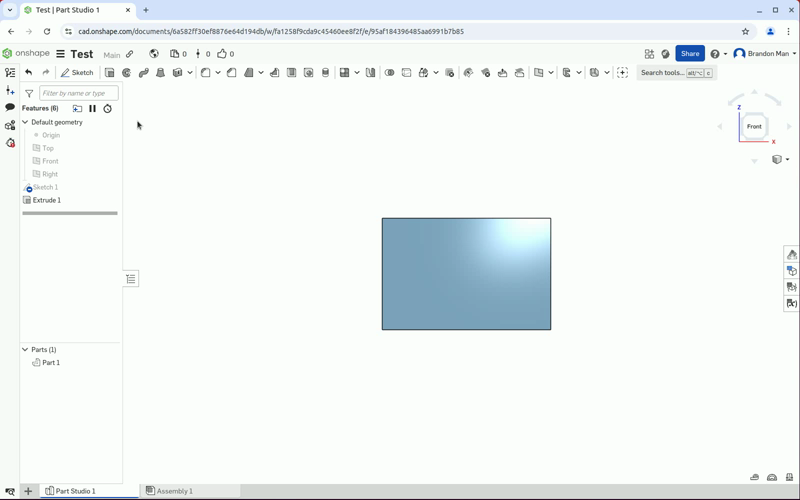
key(shift+h)
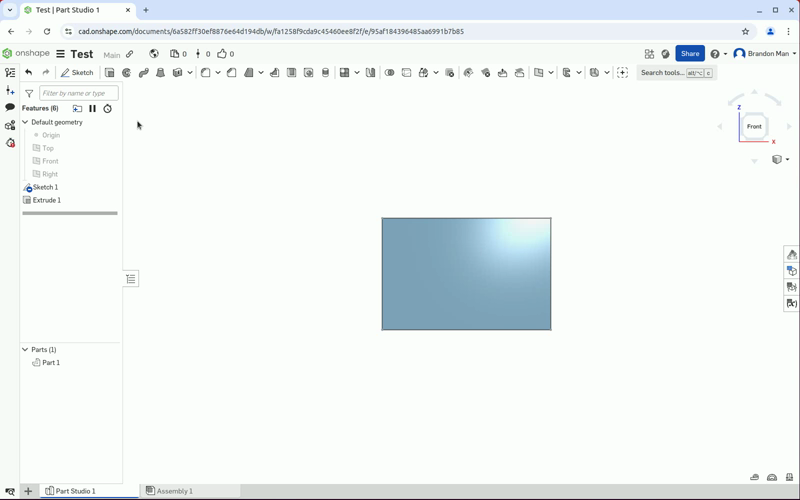
key(shift+h)
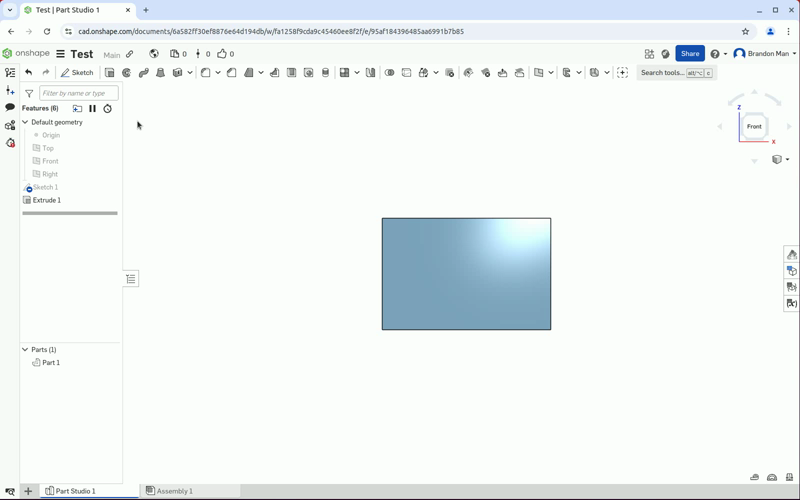
mouse_move(73, 189)
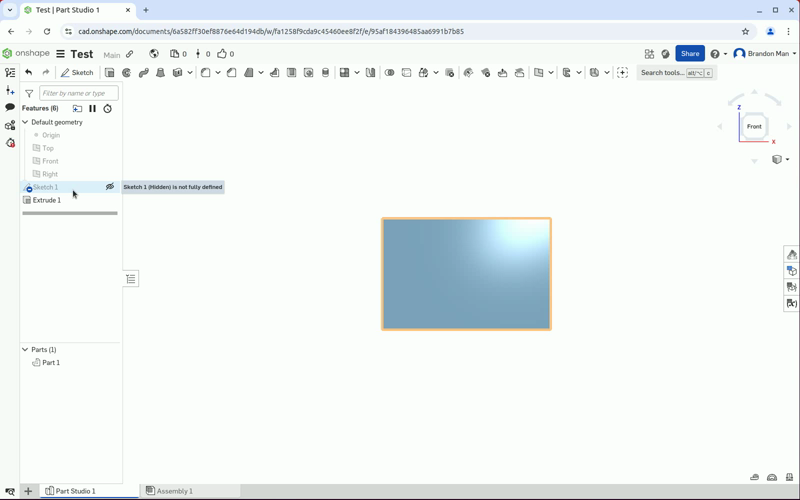
click(73, 189)
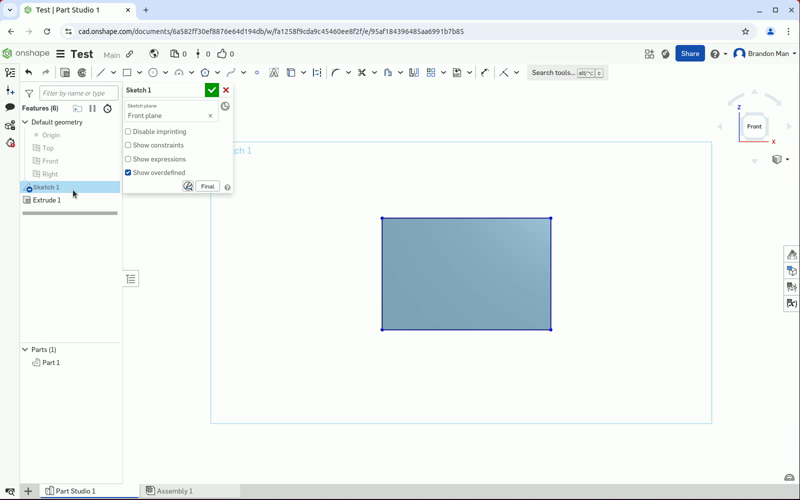
mouse_move(229, 92)
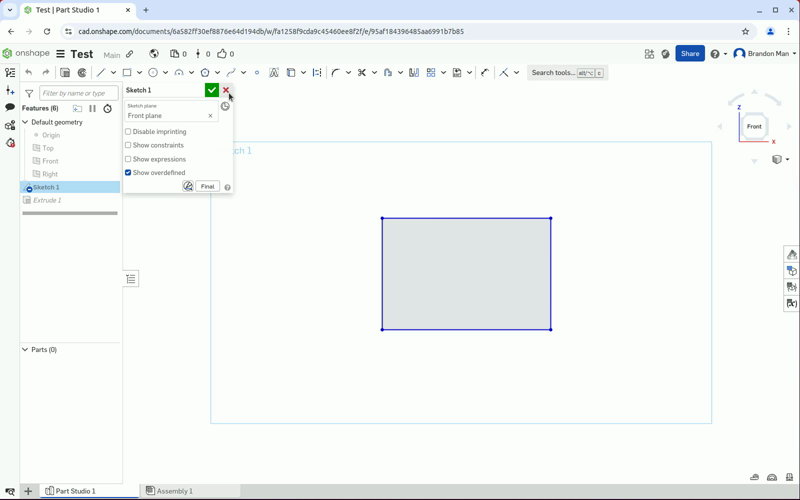
click(229, 92)
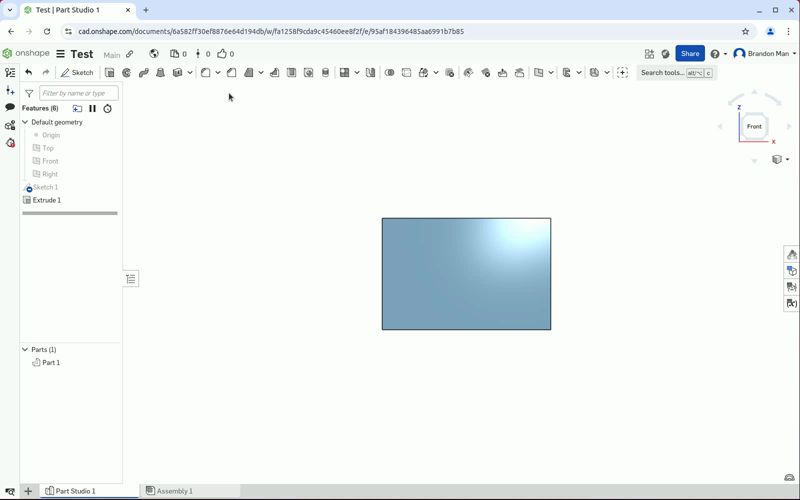
mouse_move(541, 75)
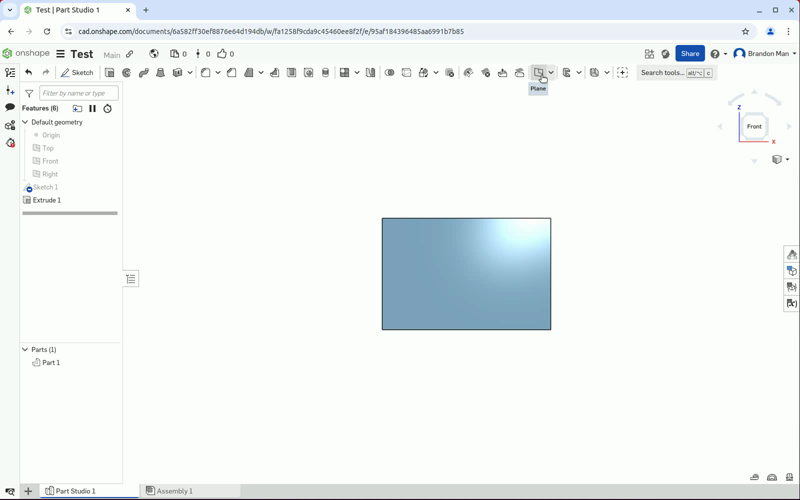
click(541, 75)
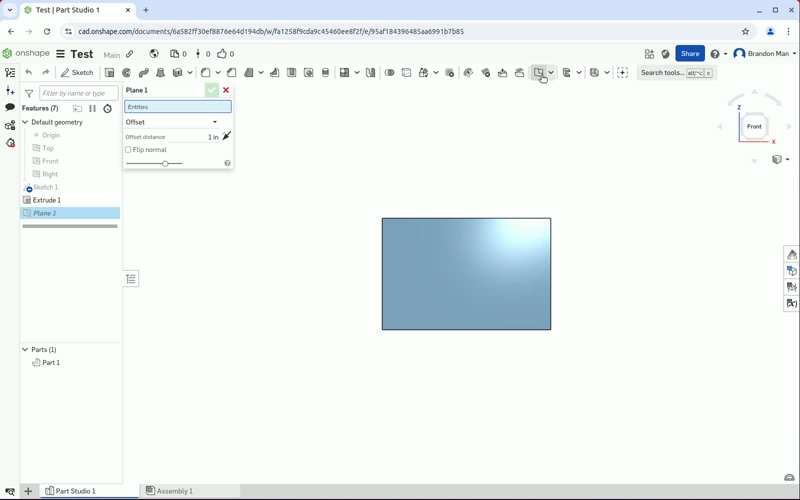
mouse_move(73, 163)
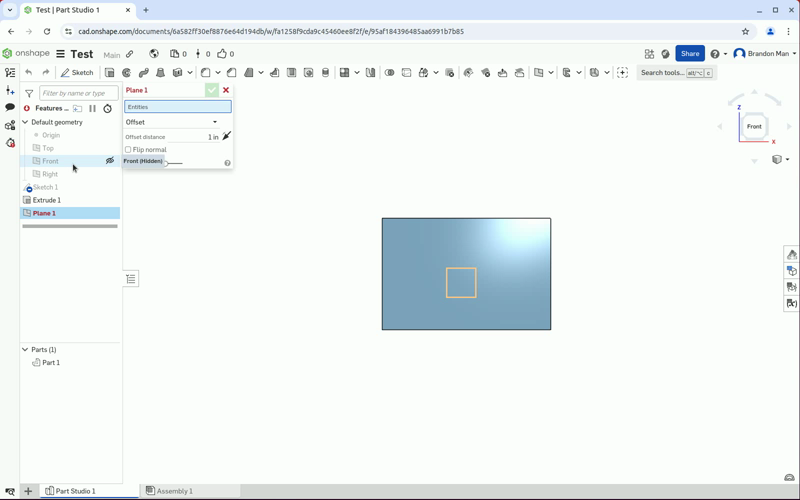
click(73, 163)
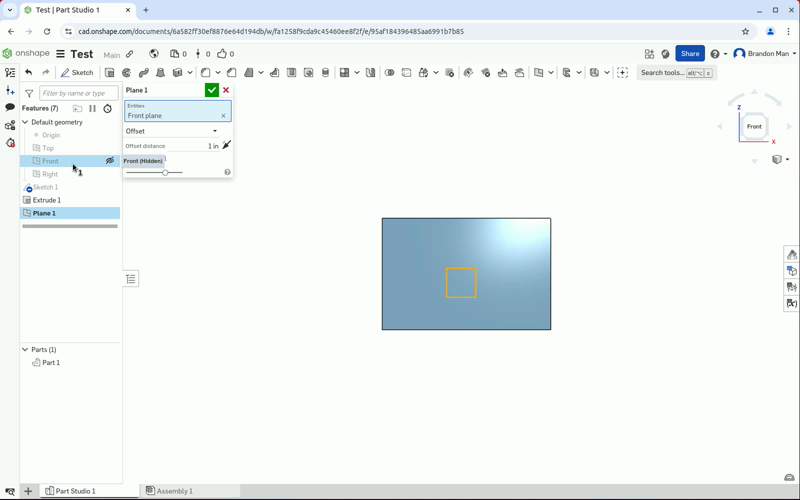
key(tab, 2)
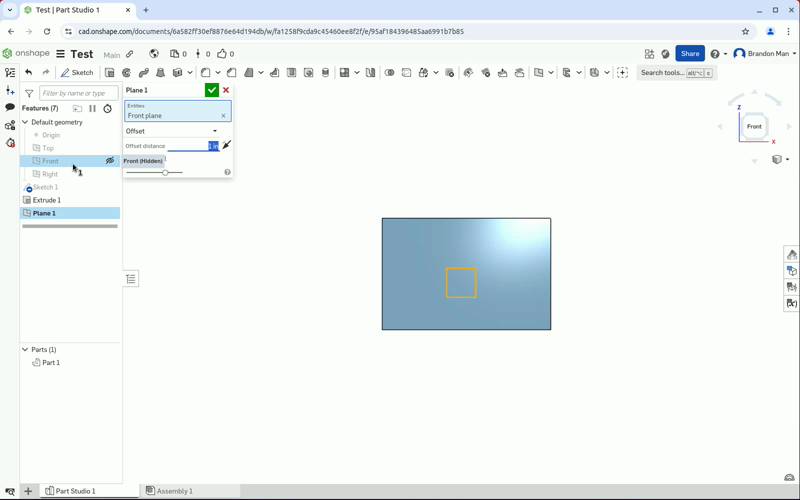
text(11.554)
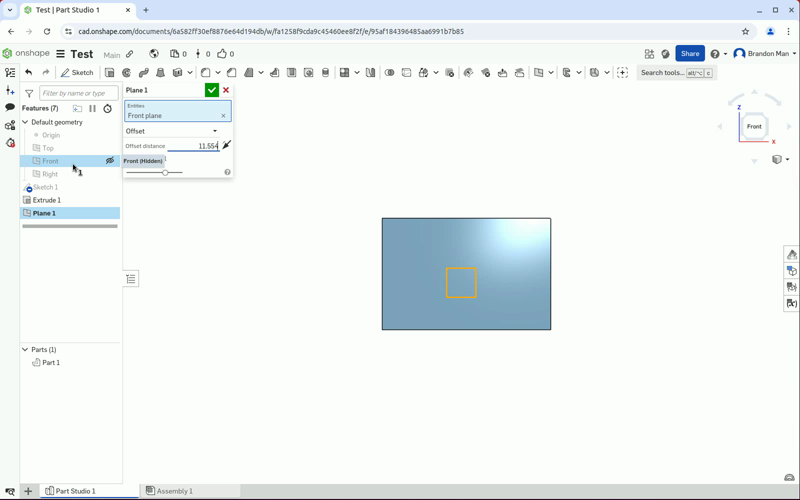
key(enter, 2)
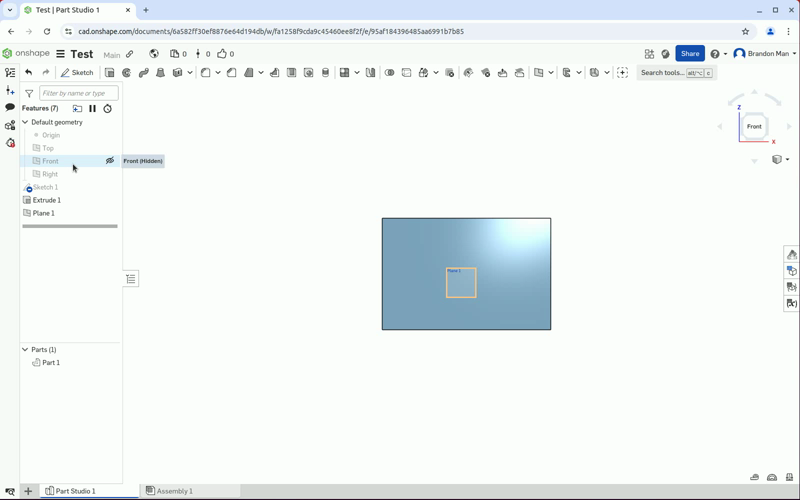
key(shift+s)
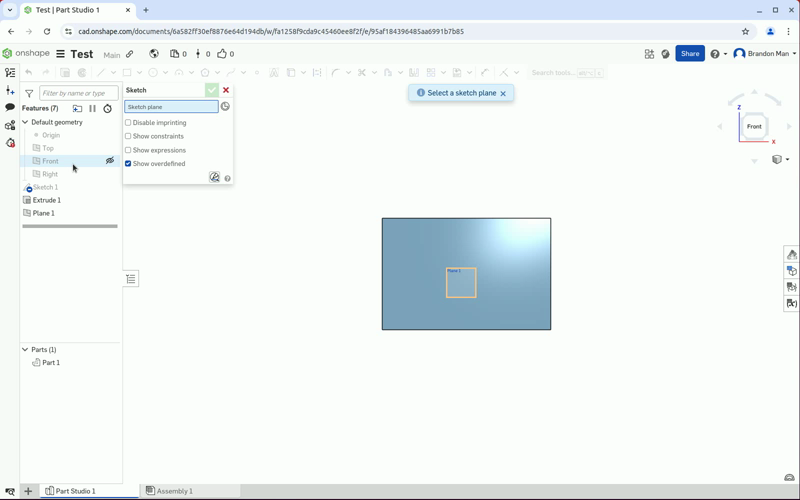
mouse_move(73, 215)
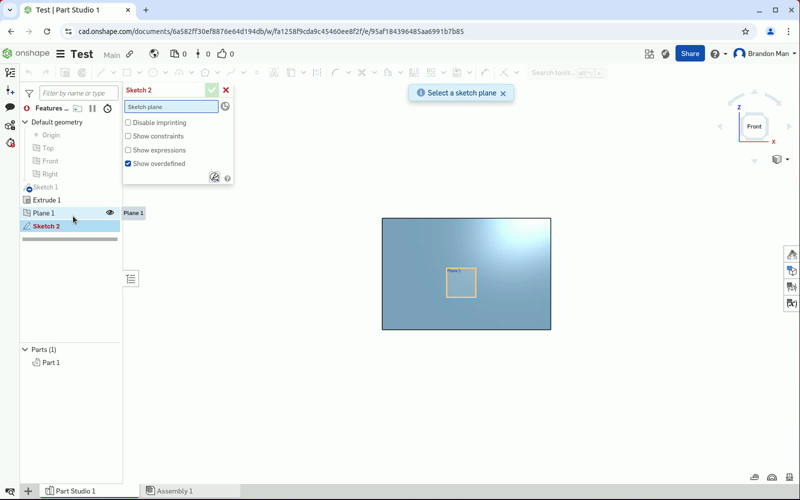
click(73, 215)
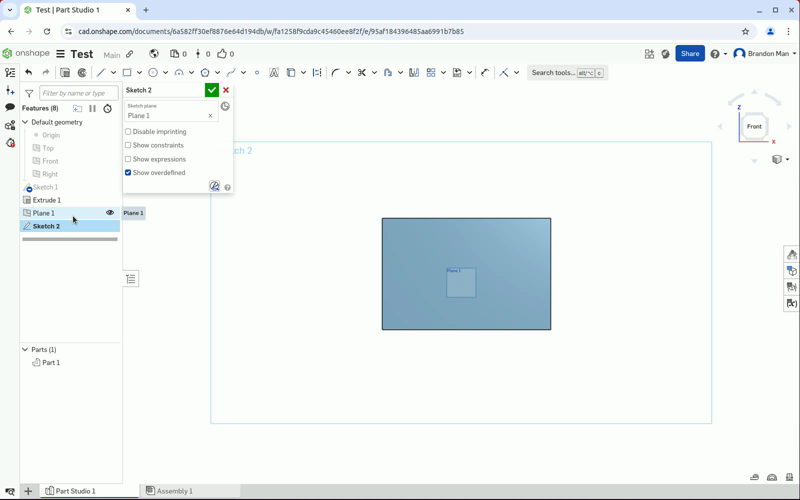
mouse_move(73, 352)
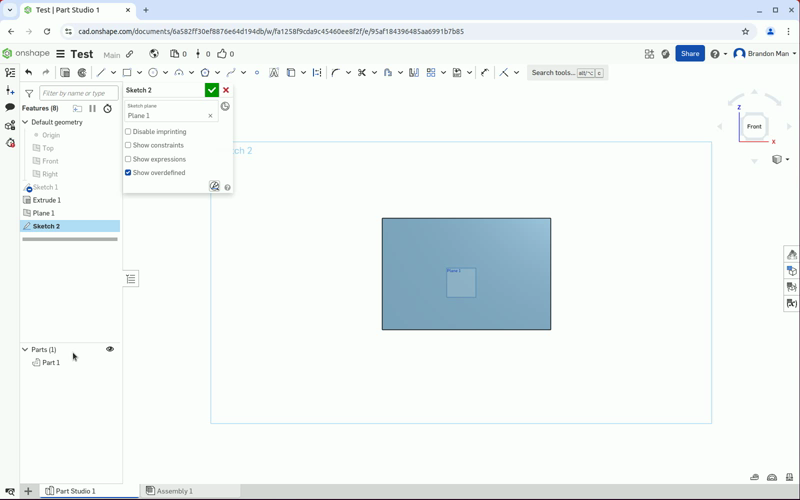
key(y)
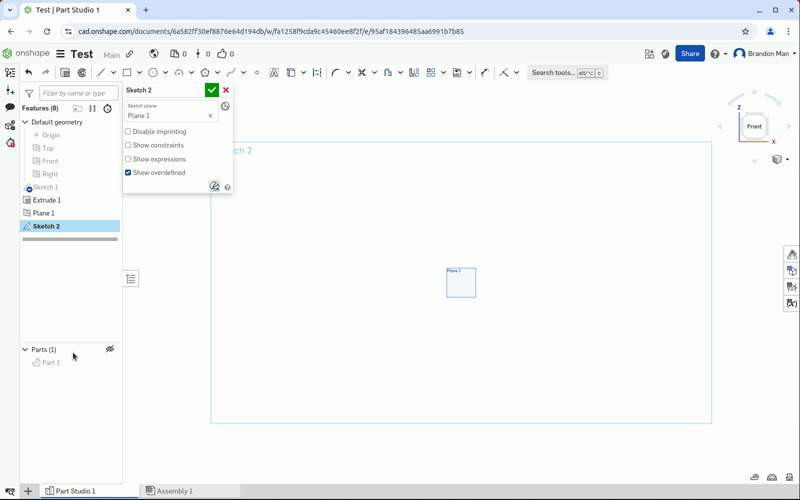
key(l)
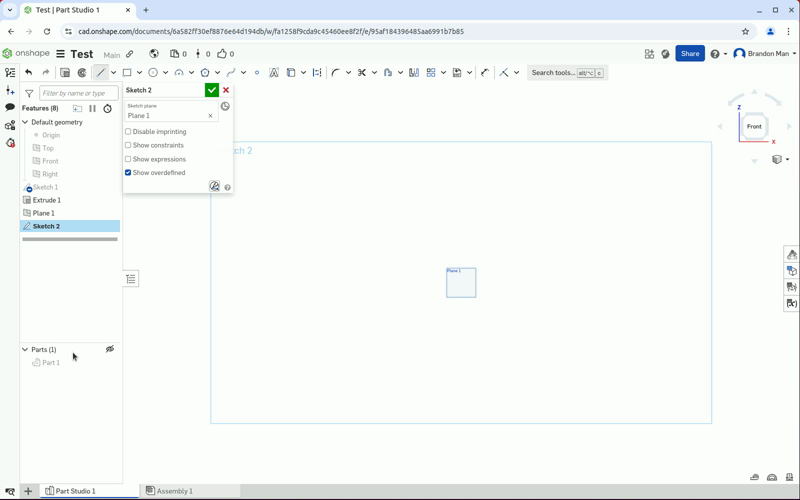
key_down(shift)
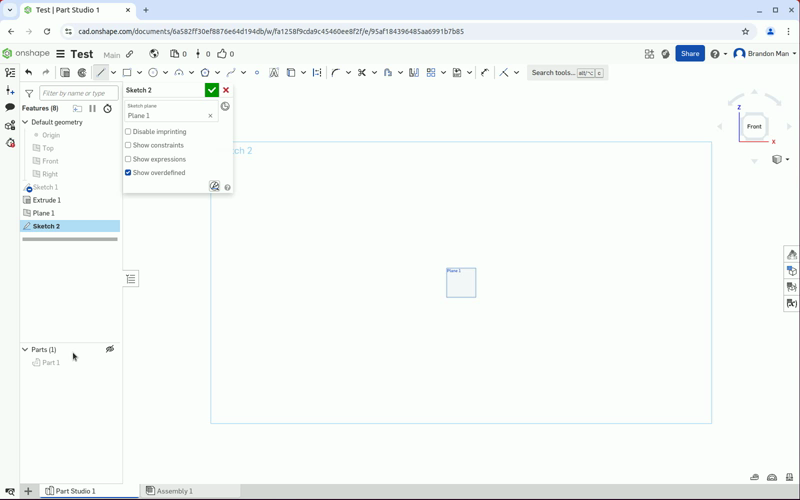
mouse_move(494, 245)
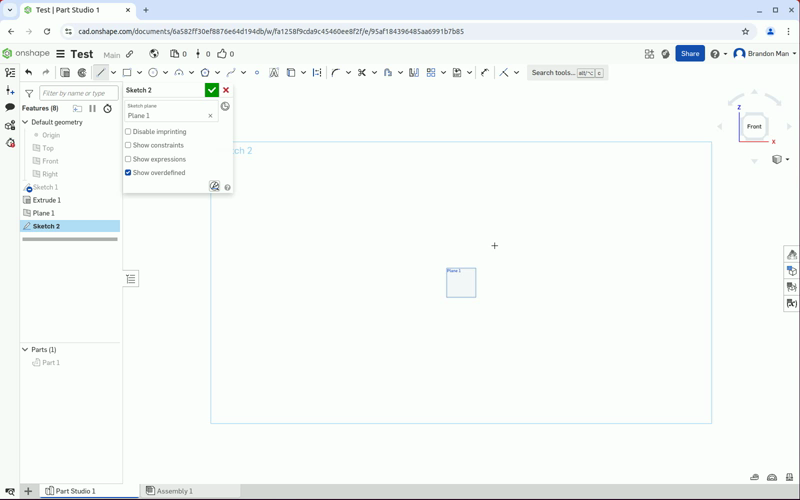
click(494, 245)
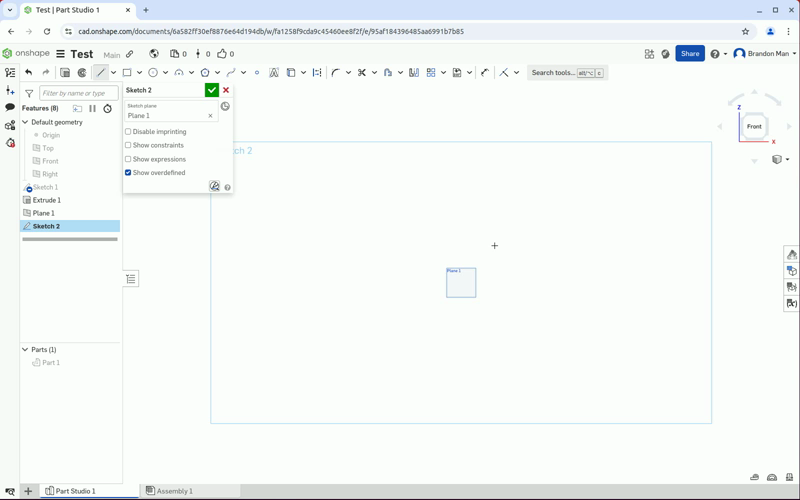
key_up(shift)
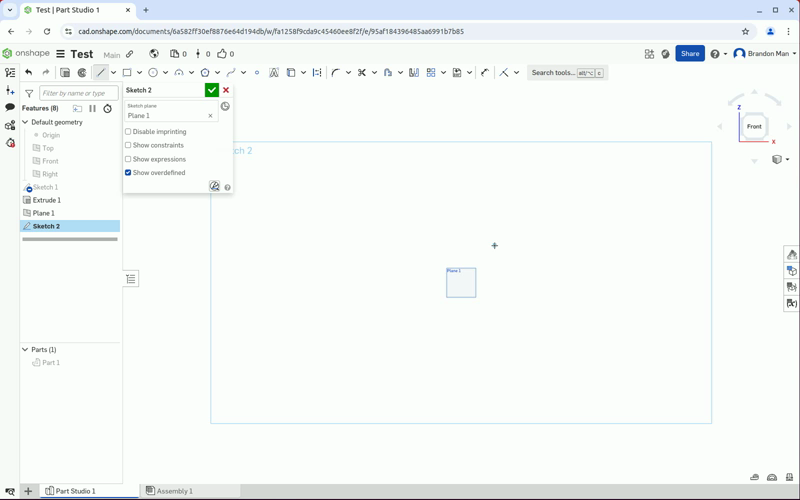
key_down(shift)
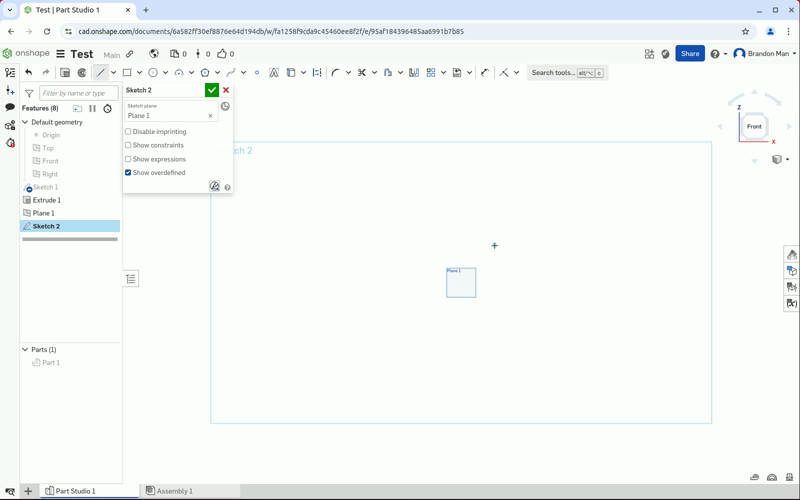
mouse_move(524, 245)
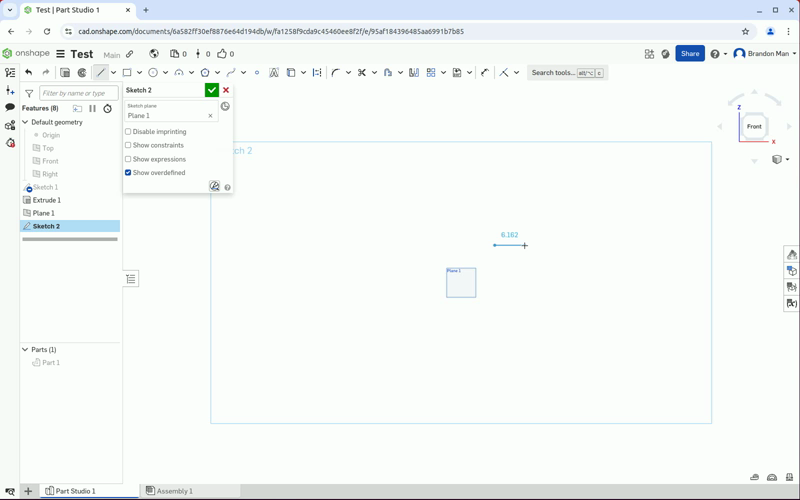
mouse_move(551, 245)
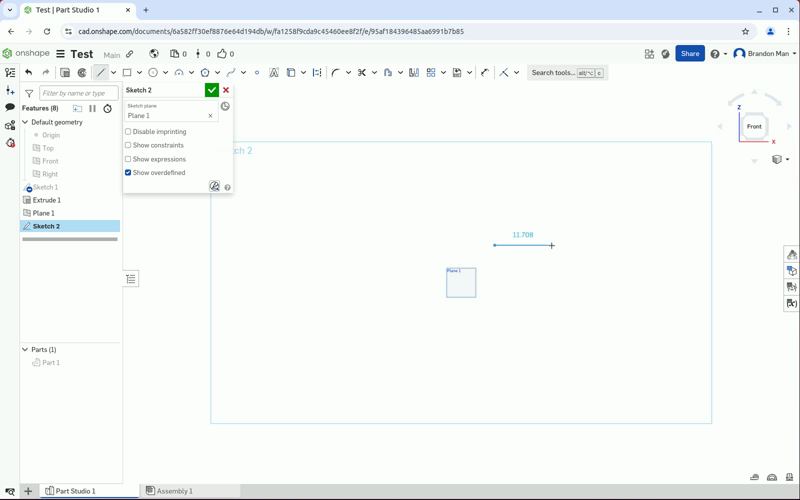
click(551, 245)
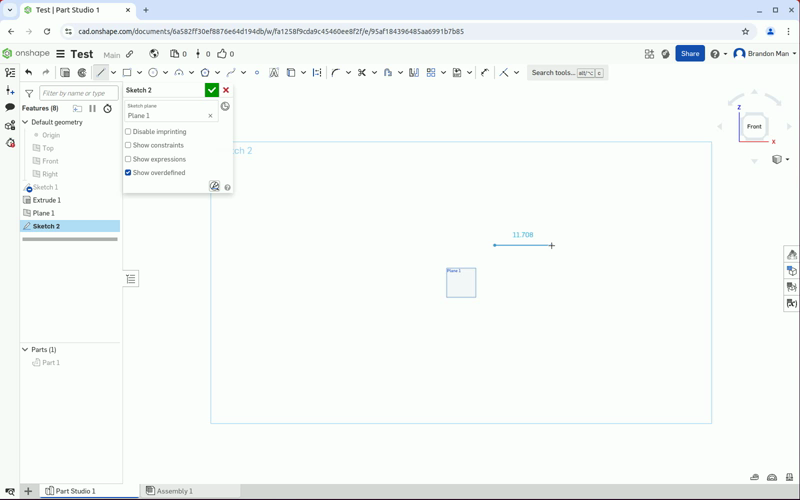
key_up(shift)
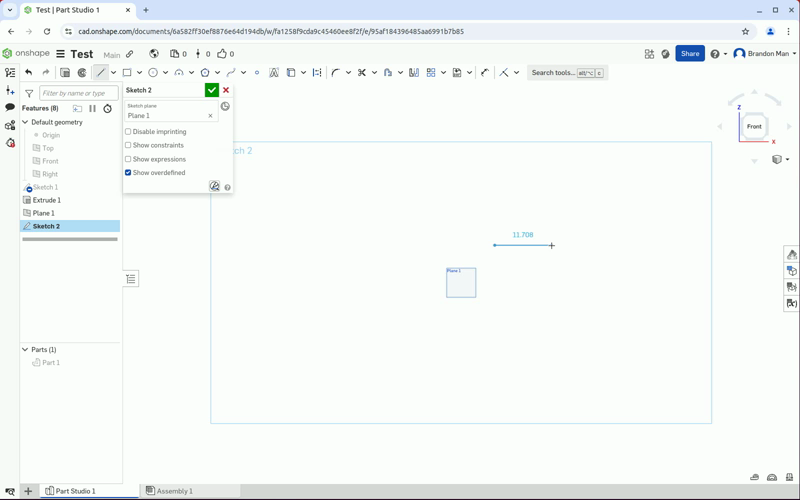
key_down(shift)
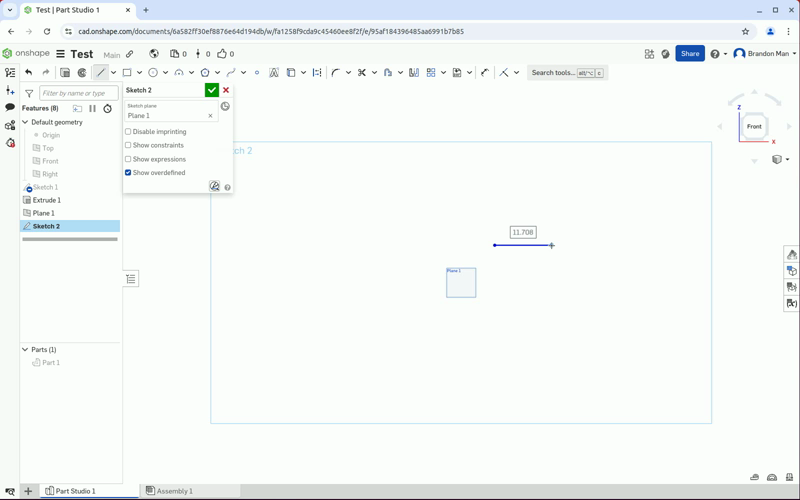
mouse_move(581, 245)
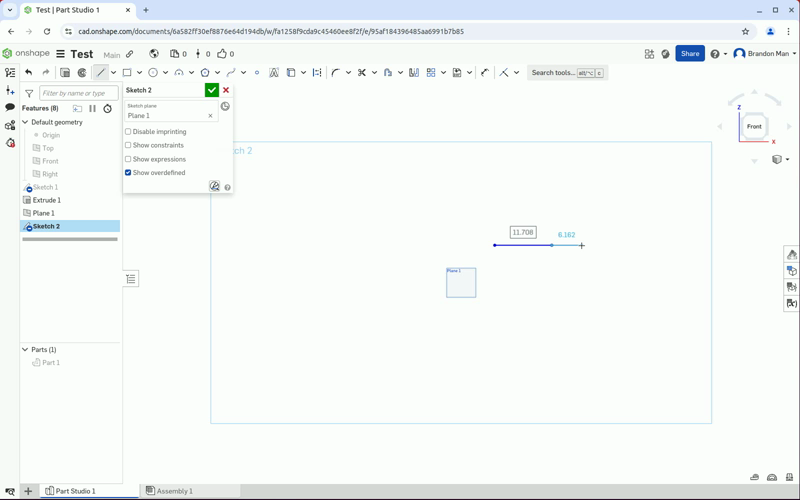
mouse_move(551, 216)
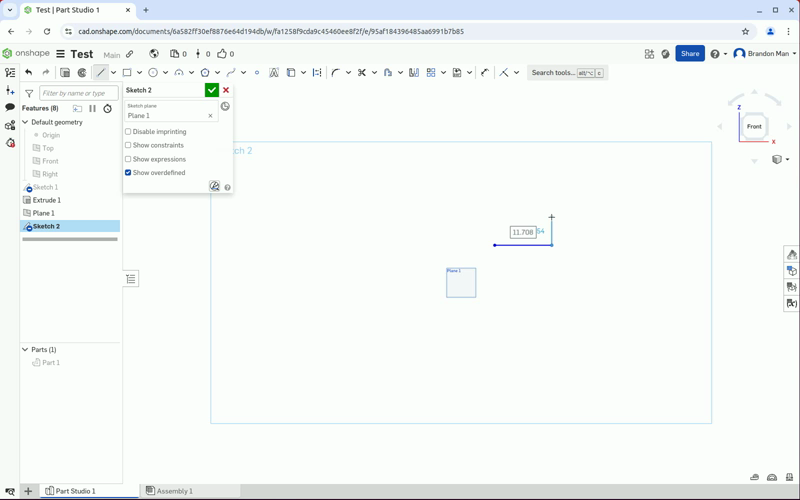
click(551, 216)
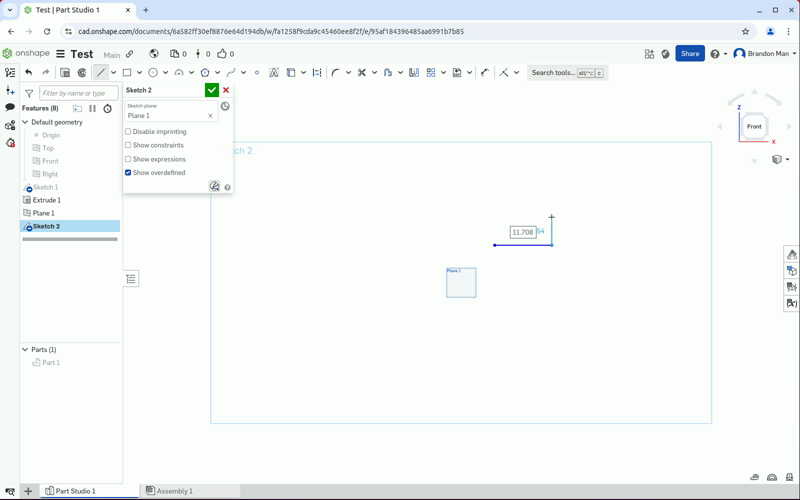
key_up(shift)
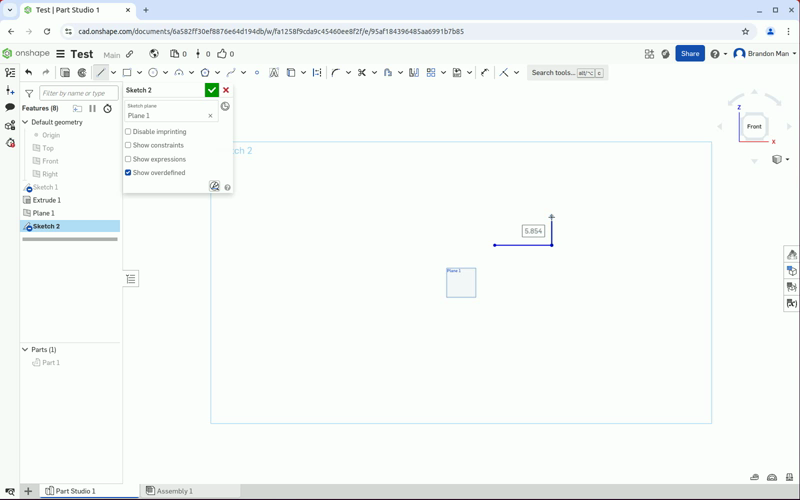
key_down(shift)
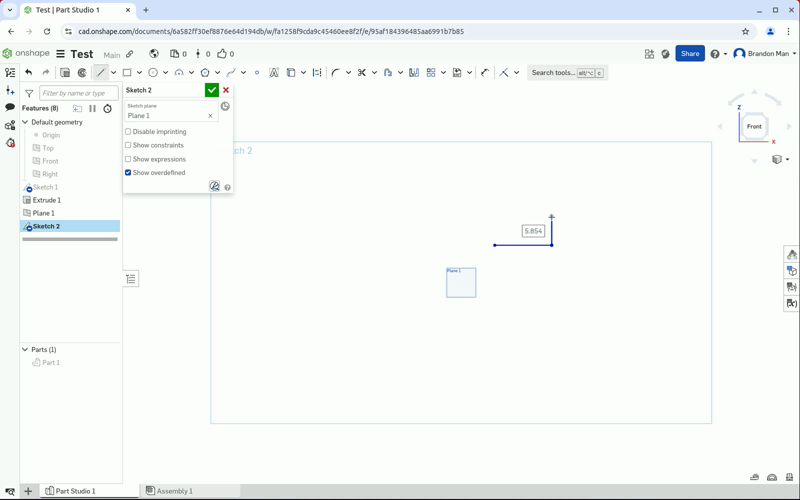
mouse_move(581, 216)
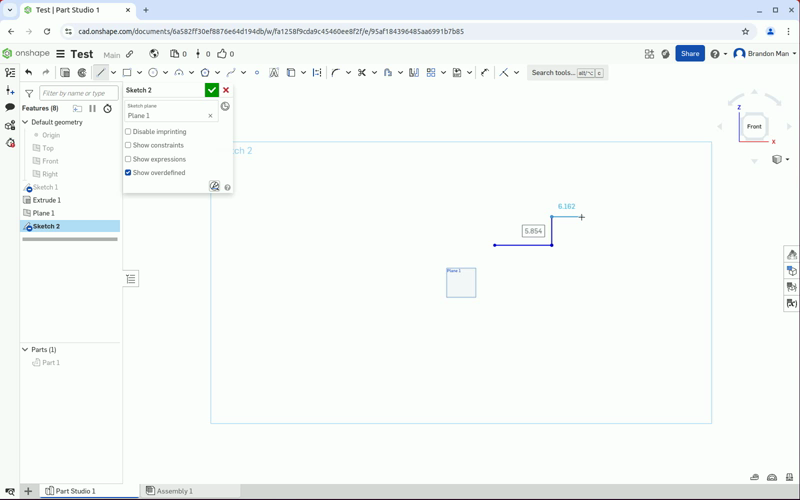
mouse_move(494, 216)
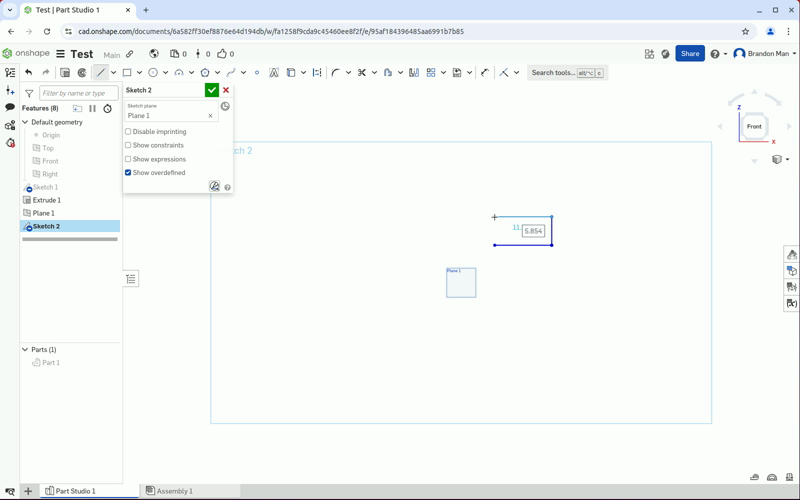
click(494, 216)
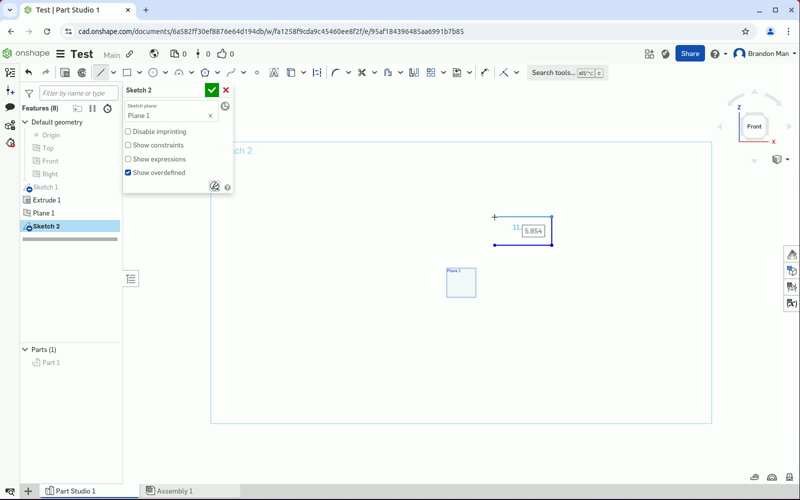
key_up(shift)
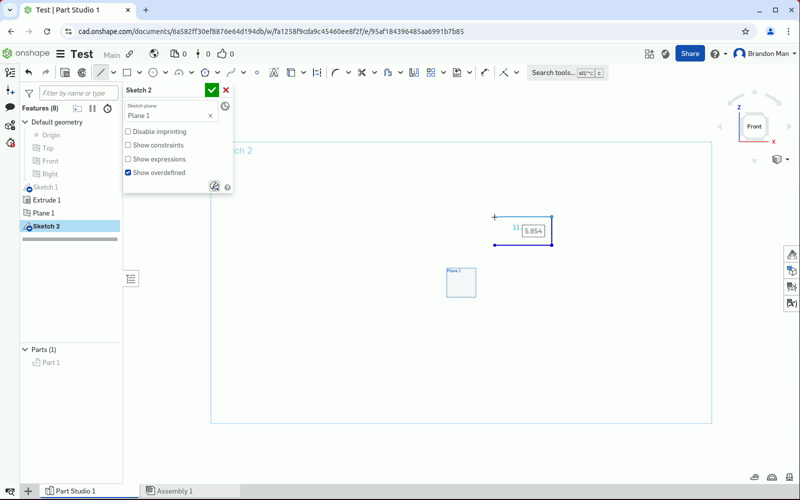
mouse_move(524, 216)
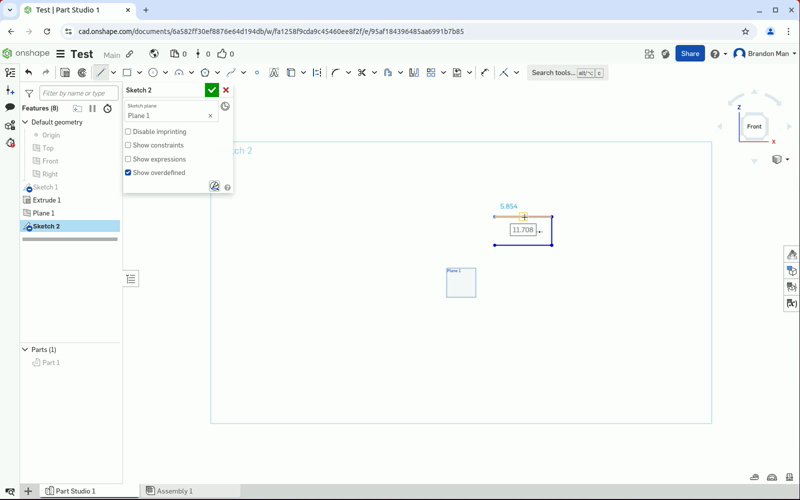
key_down(shift)
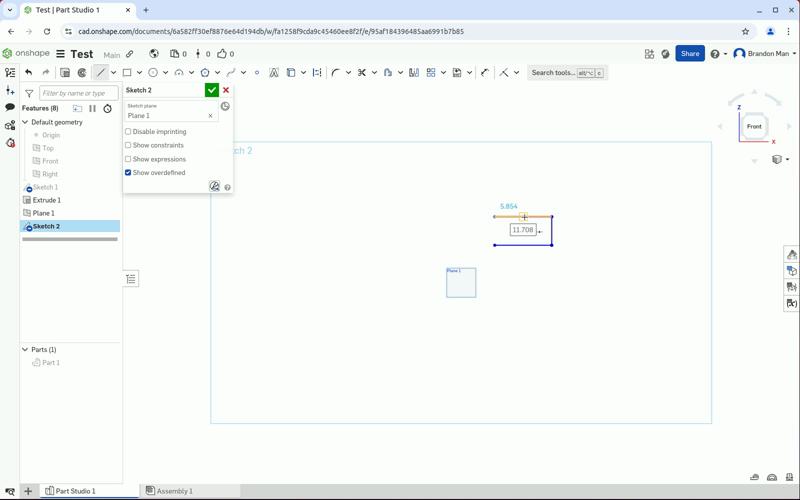
mouse_move(494, 245)
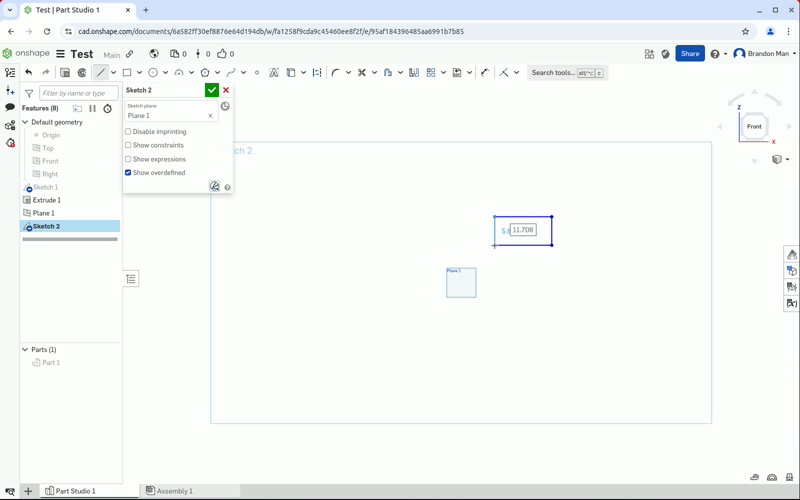
key_up(shift)
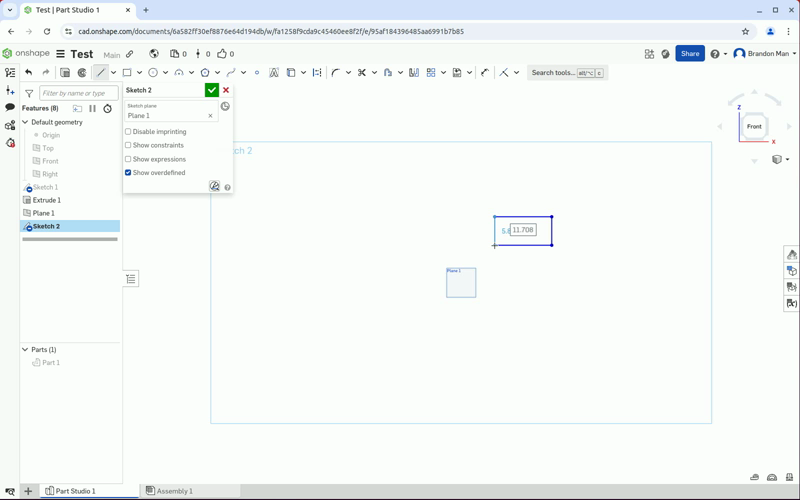
click(494, 245)
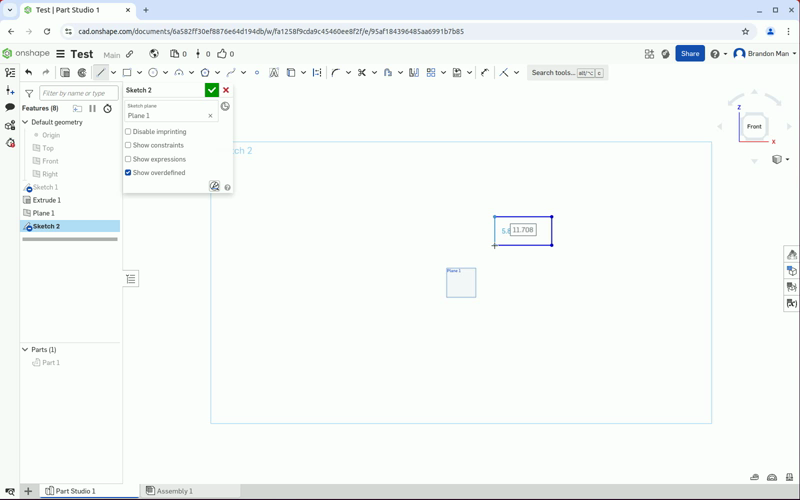
key(esc)
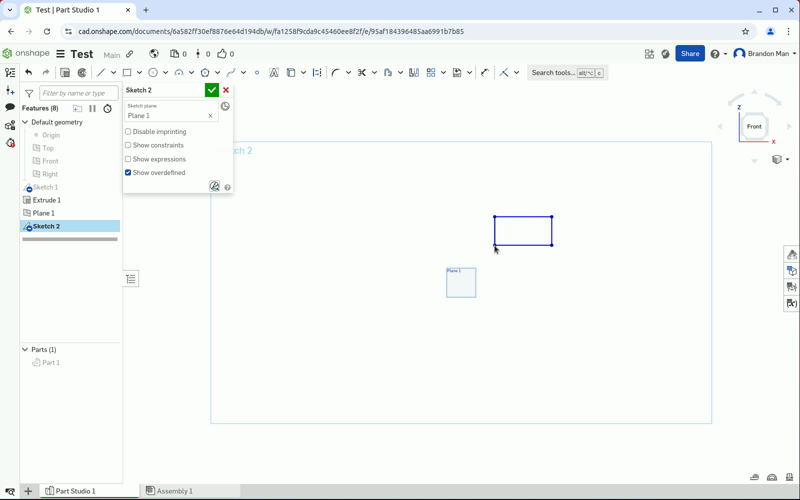
mouse_move(520, 236)
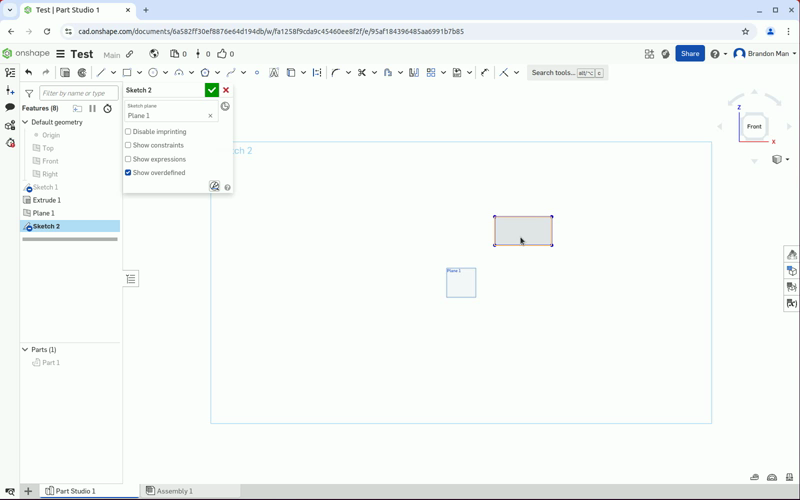
scroll(6)
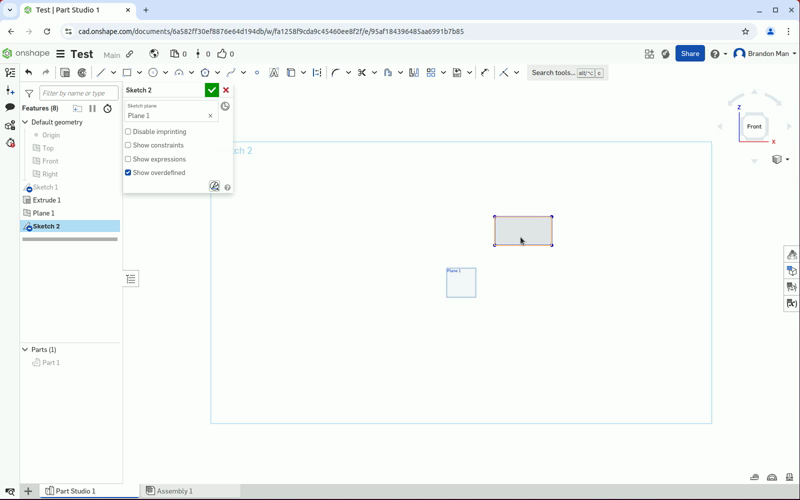
scroll(6)
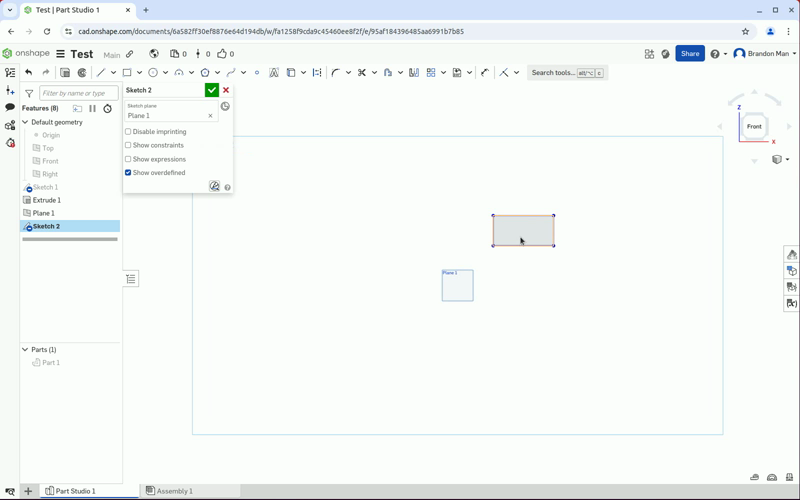
scroll(6)
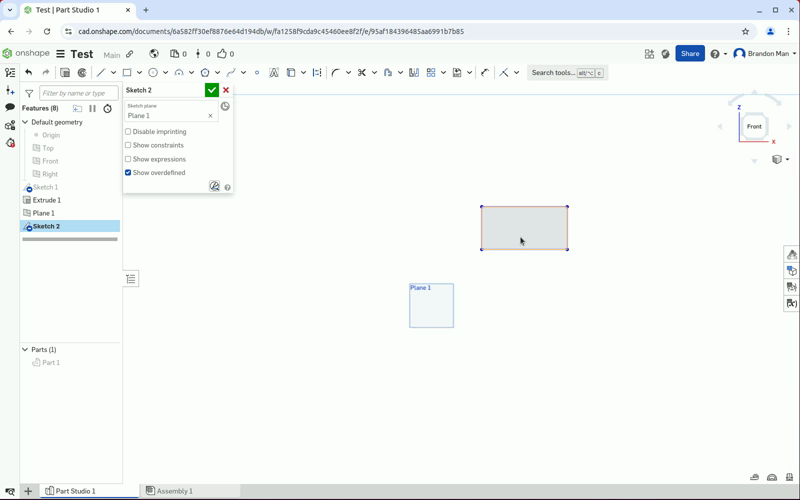
scroll(6)
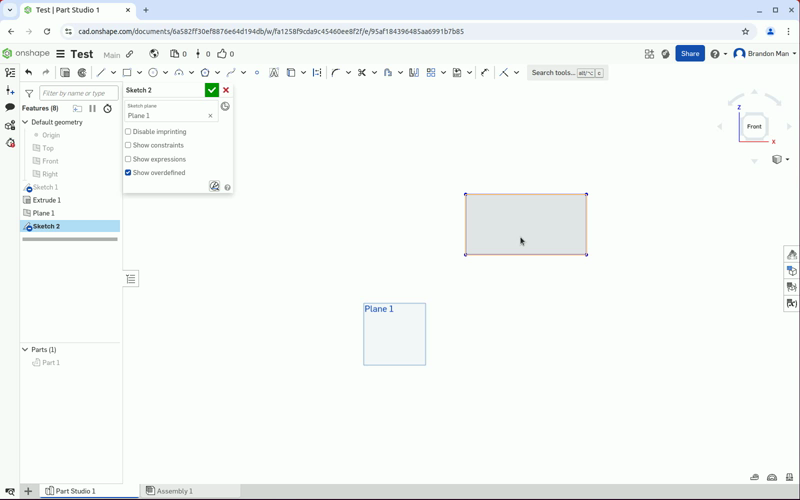
scroll(6)
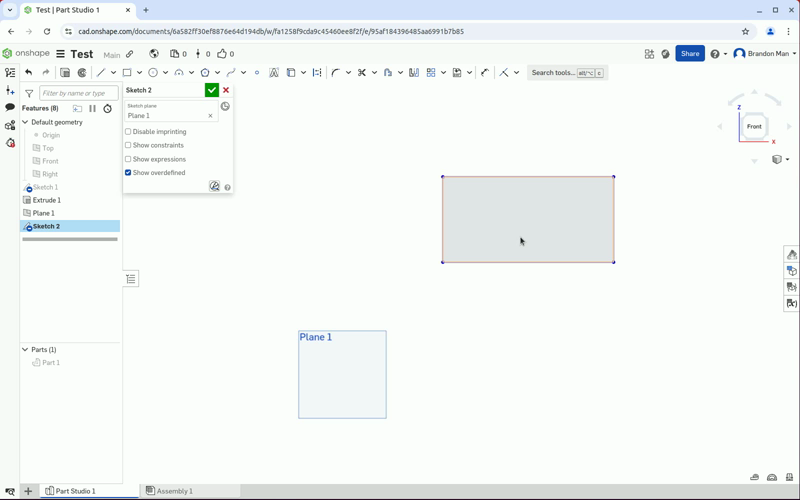
scroll(6)
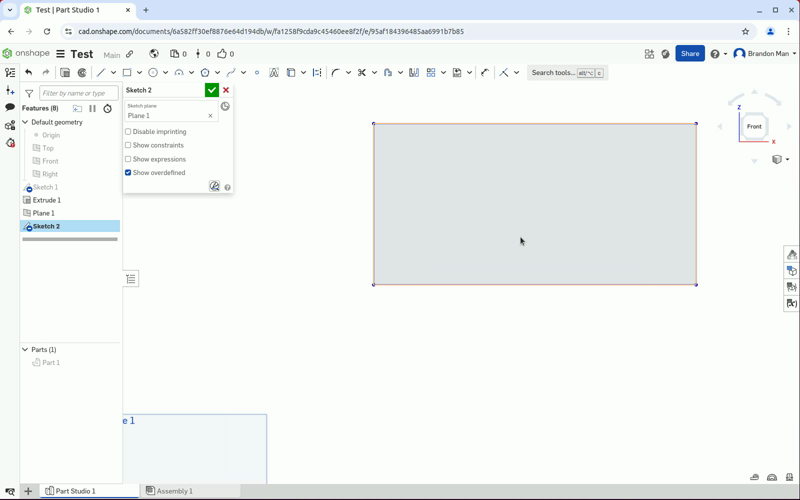
scroll(6)
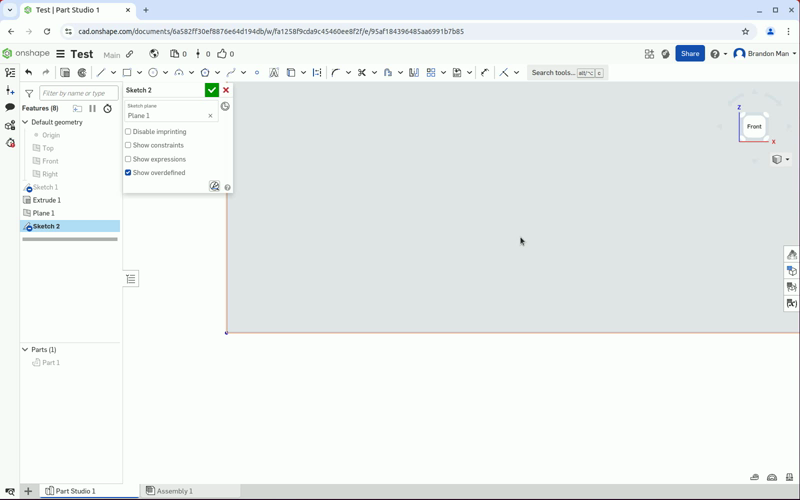
click(520, 236)
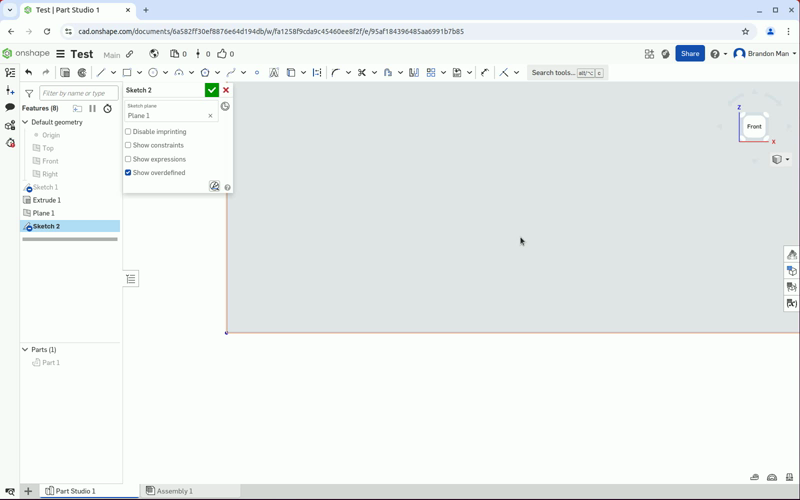
scroll(-6)
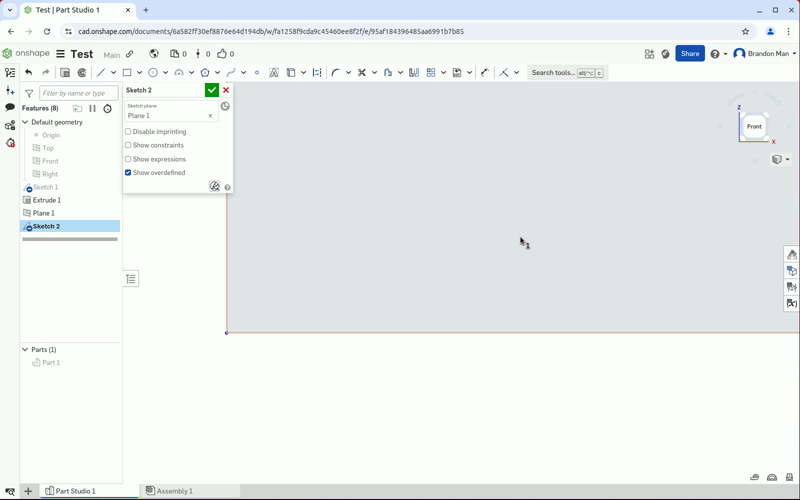
scroll(-6)
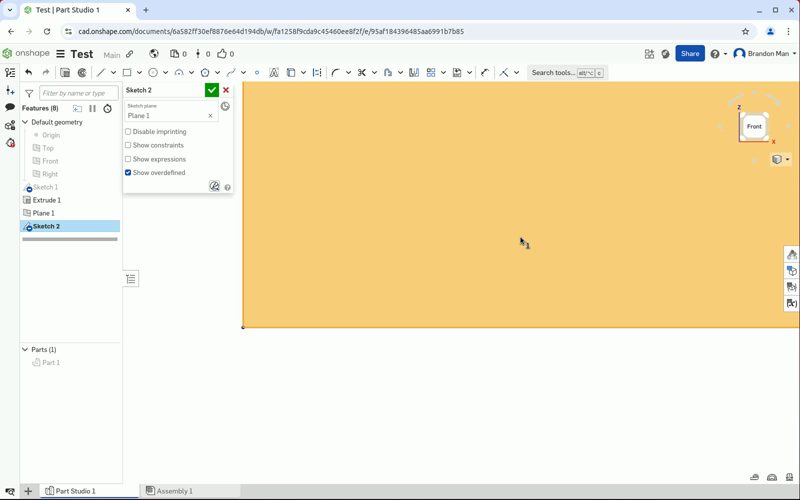
scroll(-6)
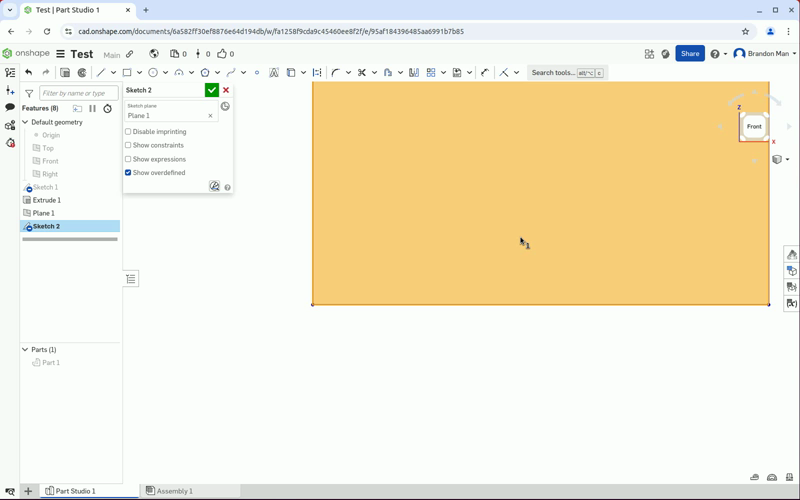
scroll(-6)
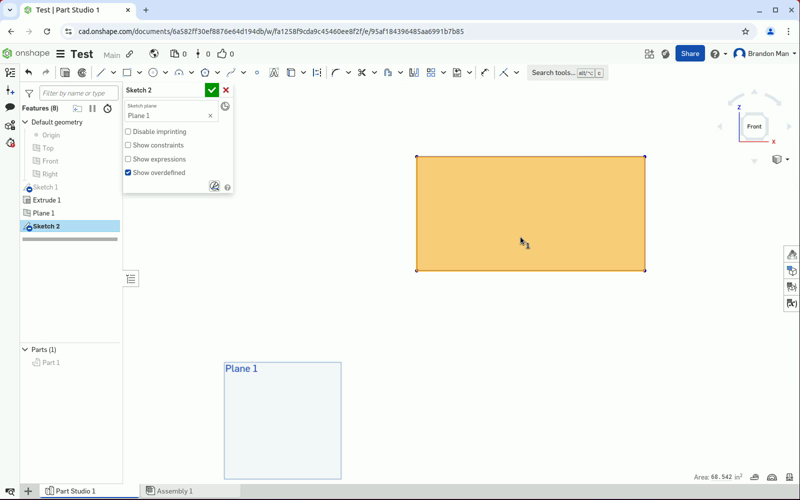
scroll(-6)
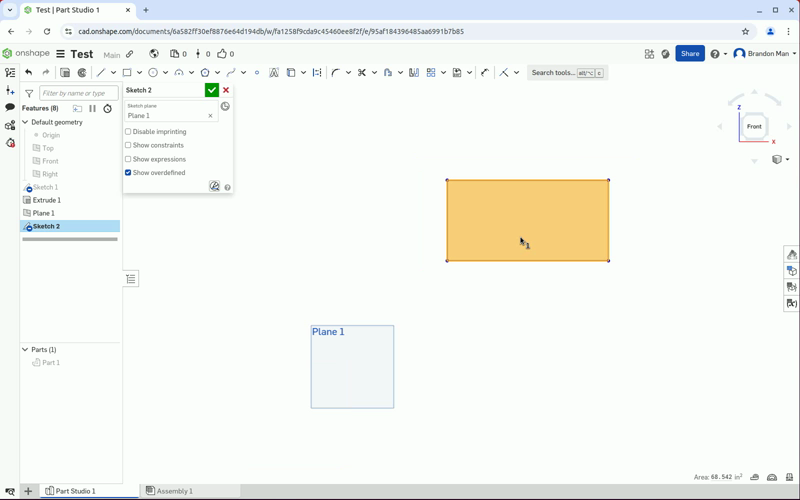
scroll(-6)
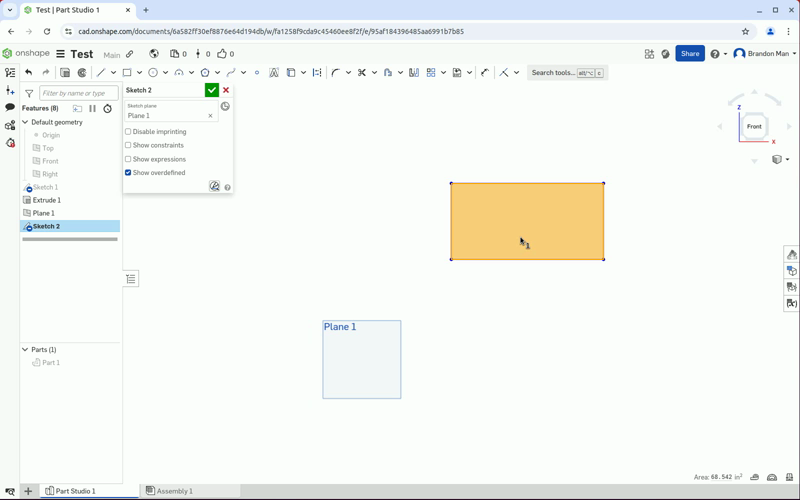
scroll(-6)
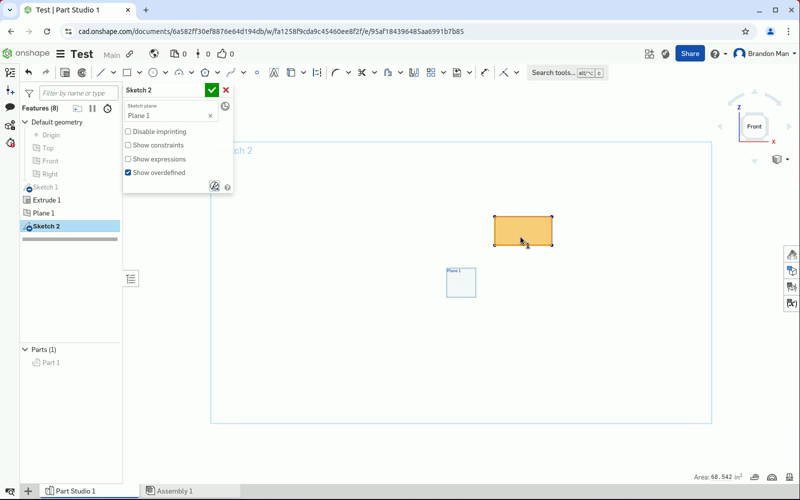
mouse_move(73, 352)
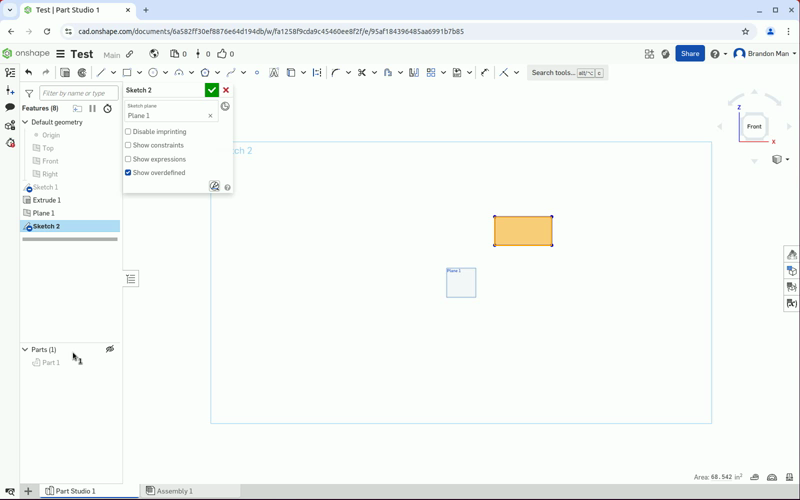
key(shift+y)
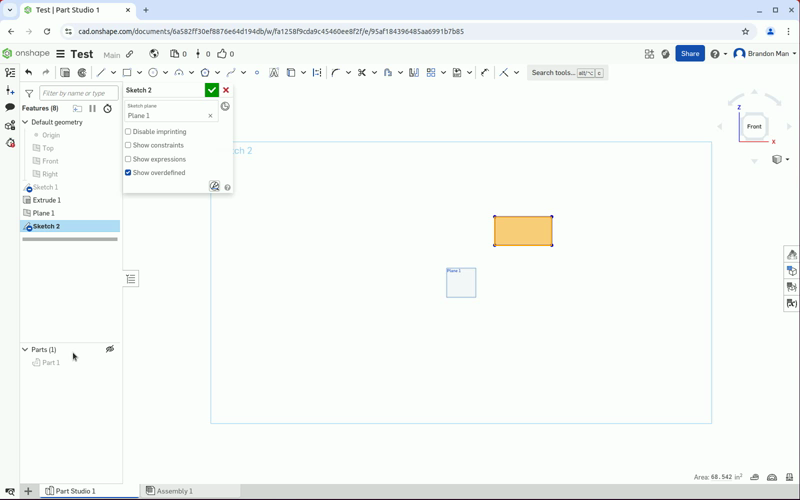
key(shift+e)
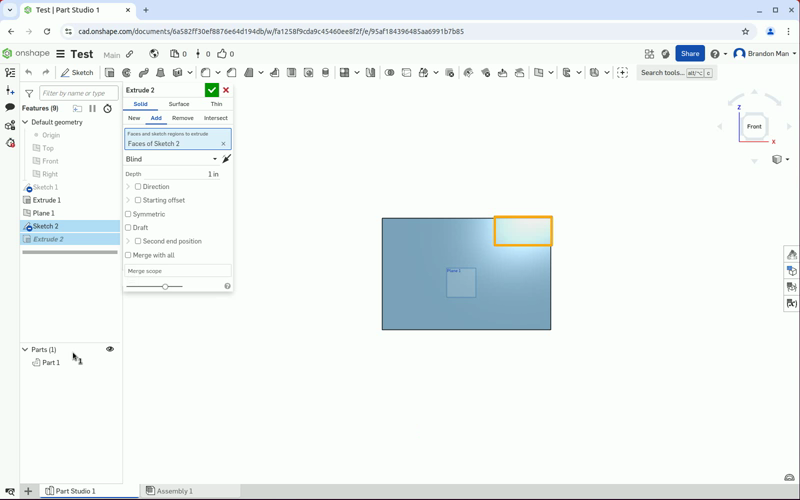
mouse_move(143, 106)
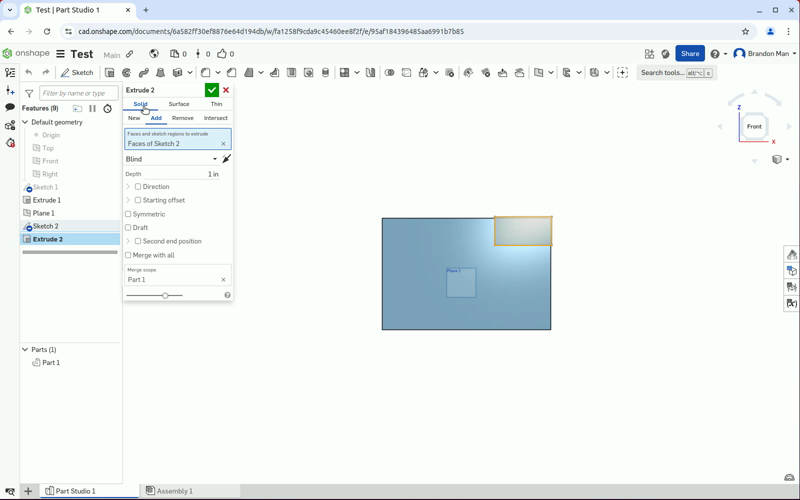
click(143, 106)
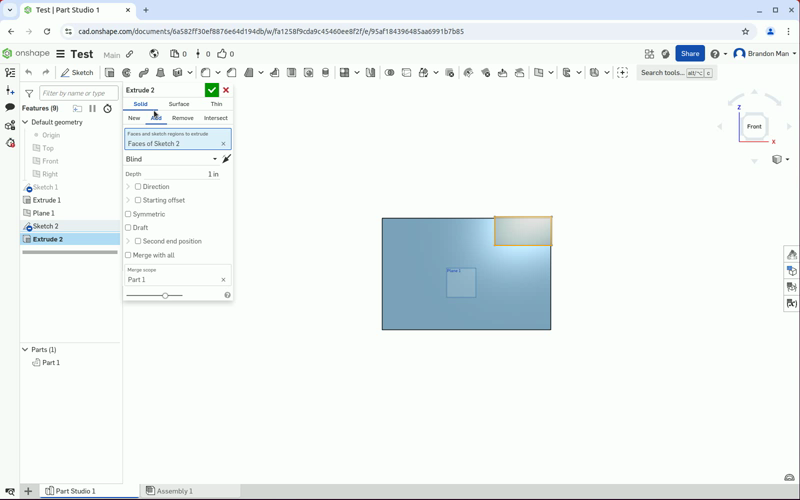
mouse_move(186, 120)
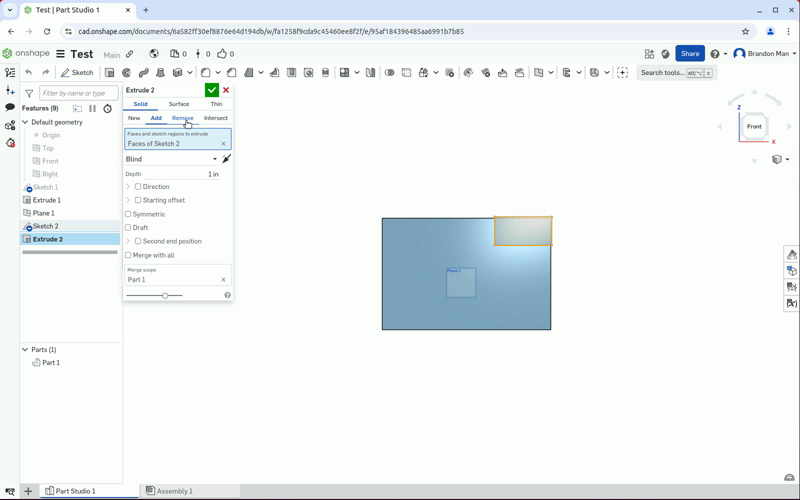
click(186, 120)
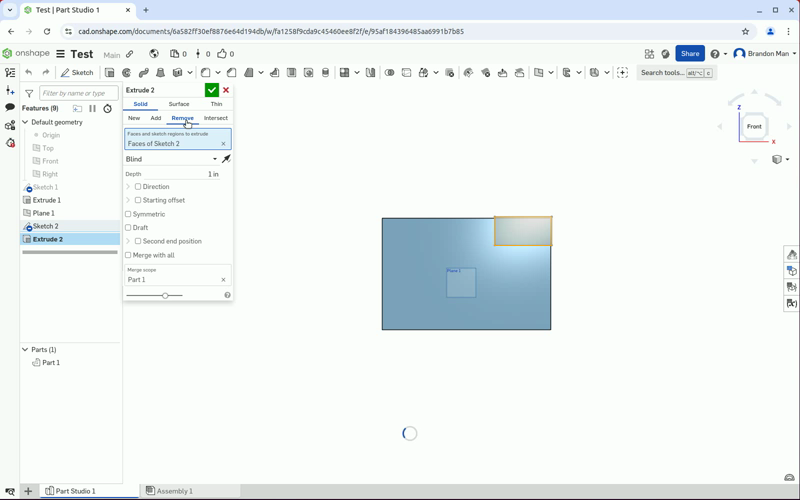
key(tab, 4)
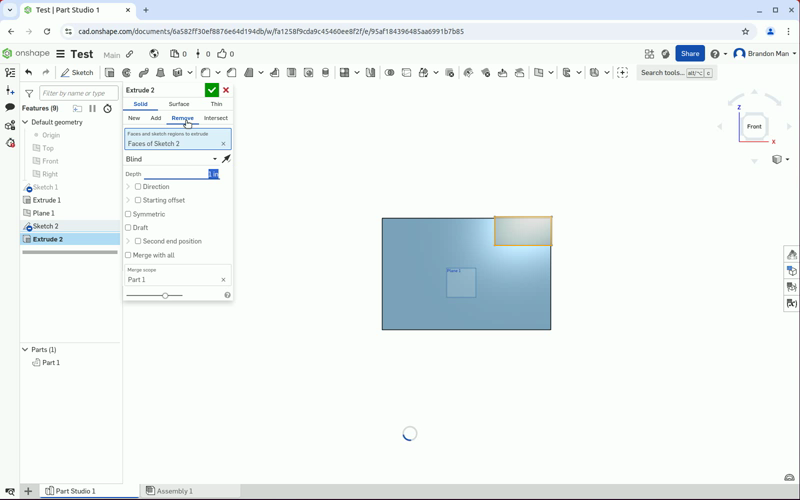
text(11.554)
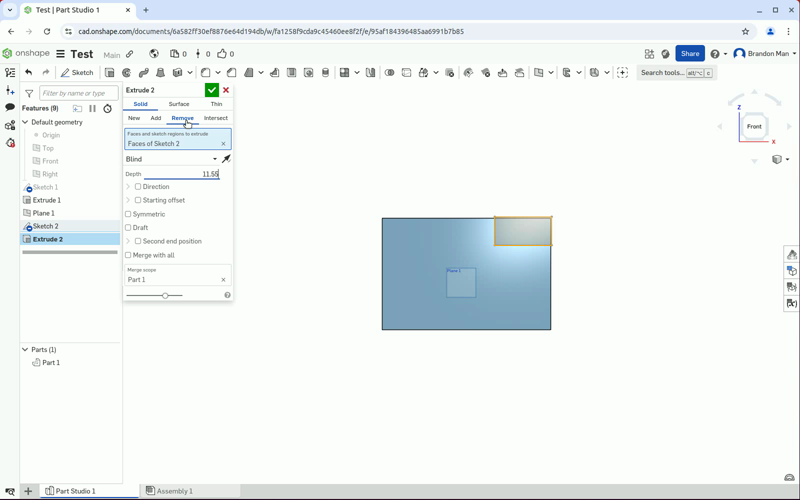
key(tab, 6)
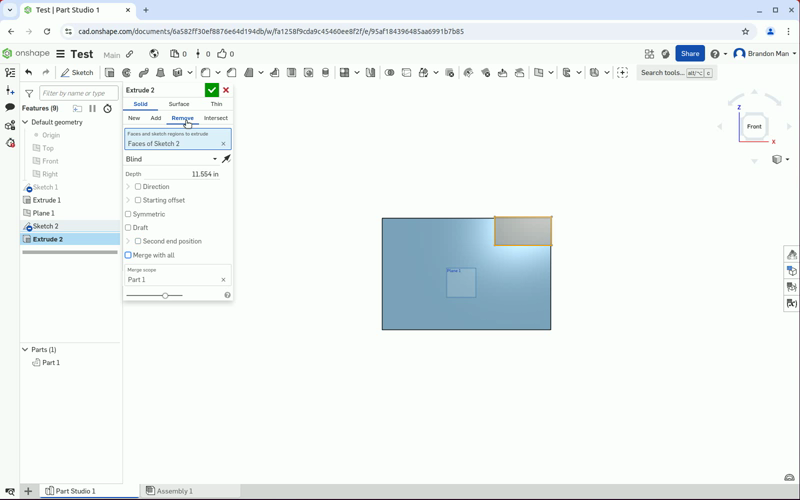
key(space)
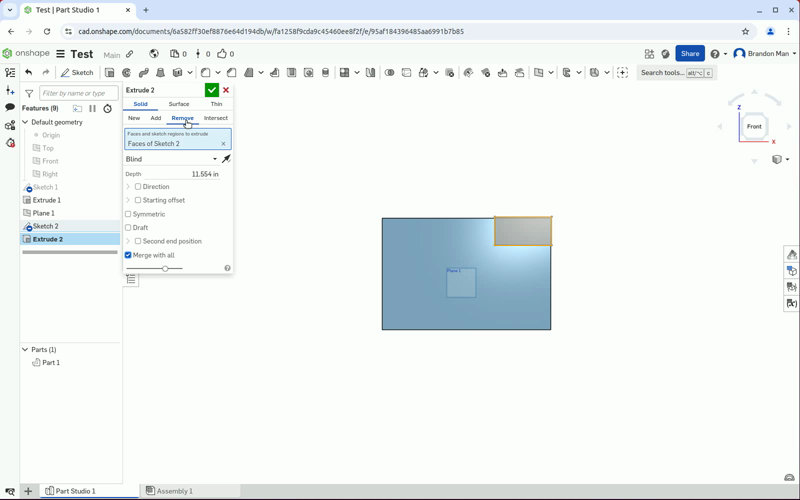
key(enter)
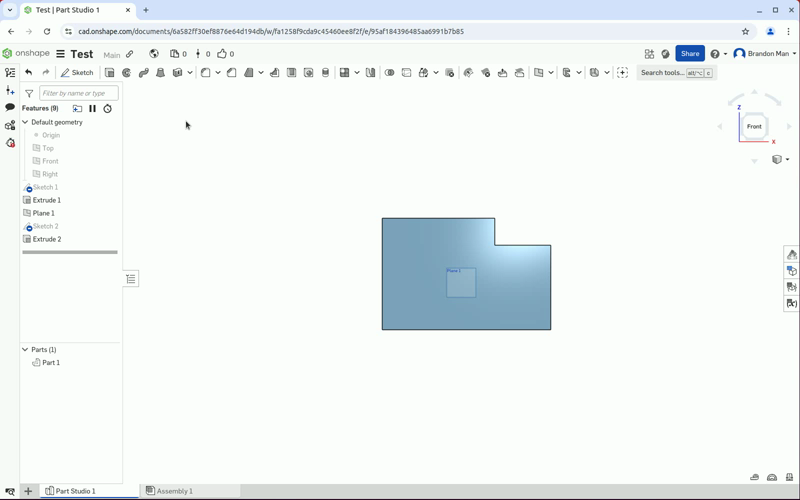
key(shift+h)
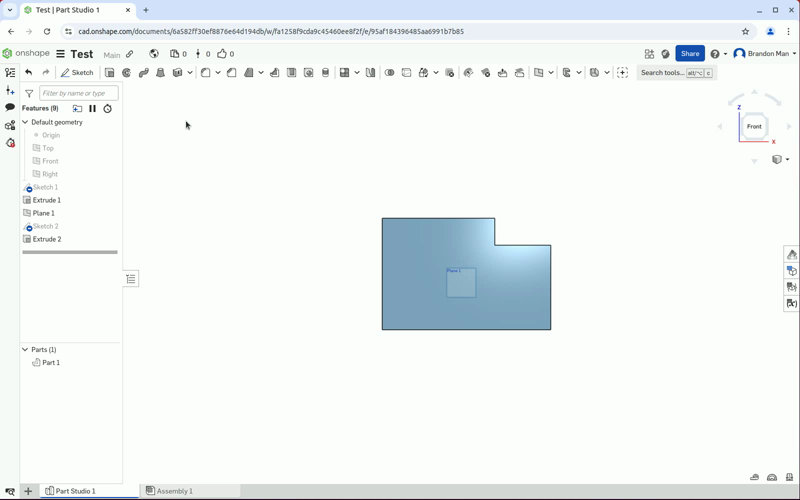
key(shift+h)
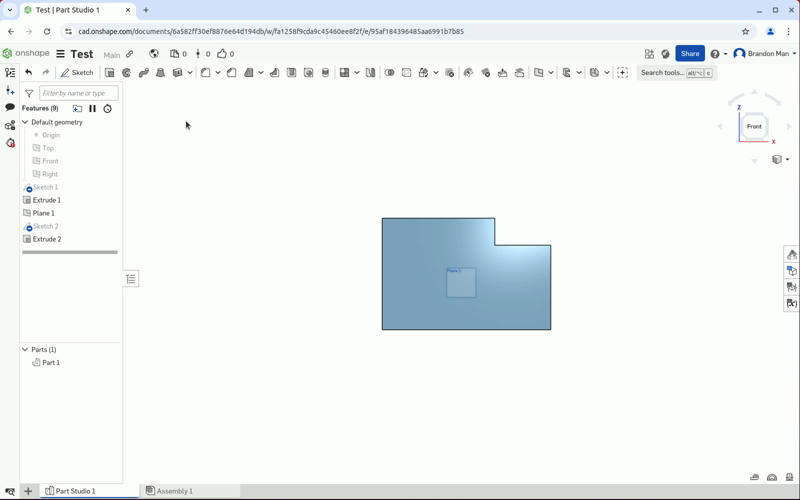
mouse_move(73, 189)
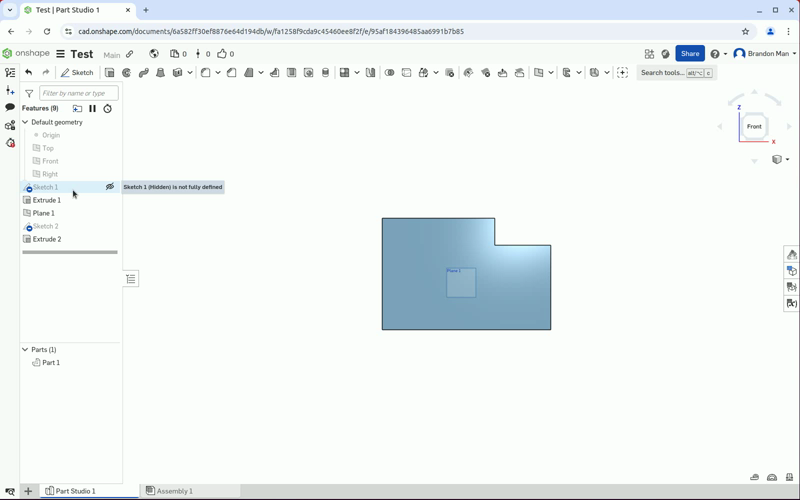
click(73, 189)
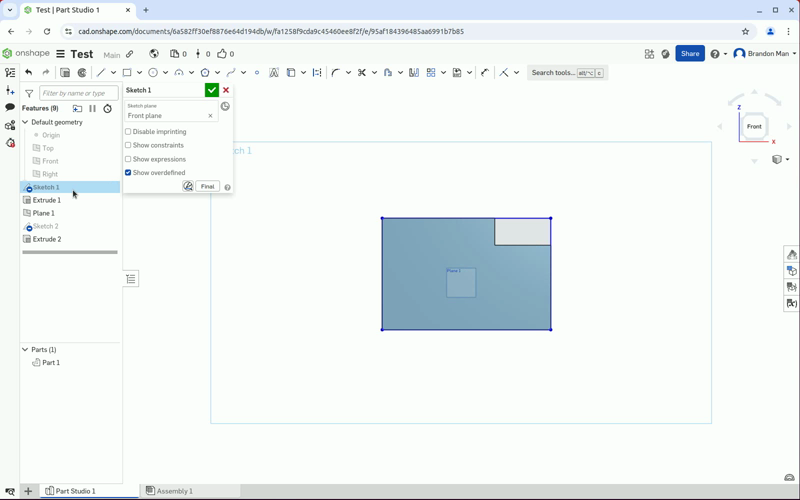
mouse_move(229, 92)
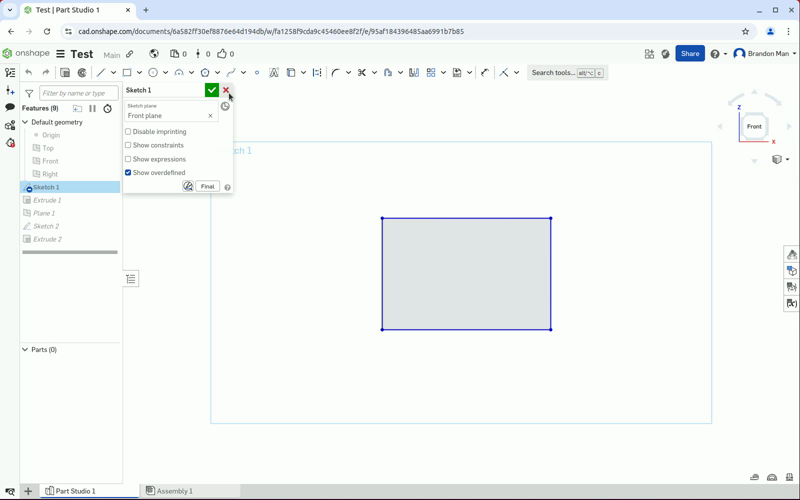
click(229, 92)
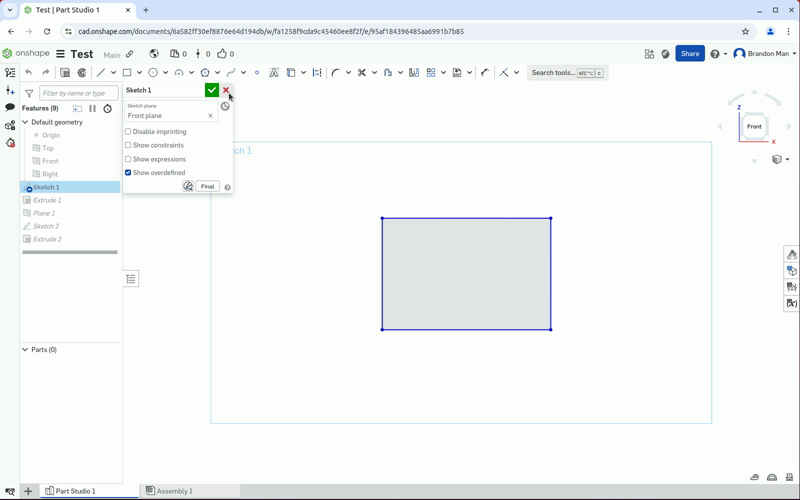
key(shift+s)
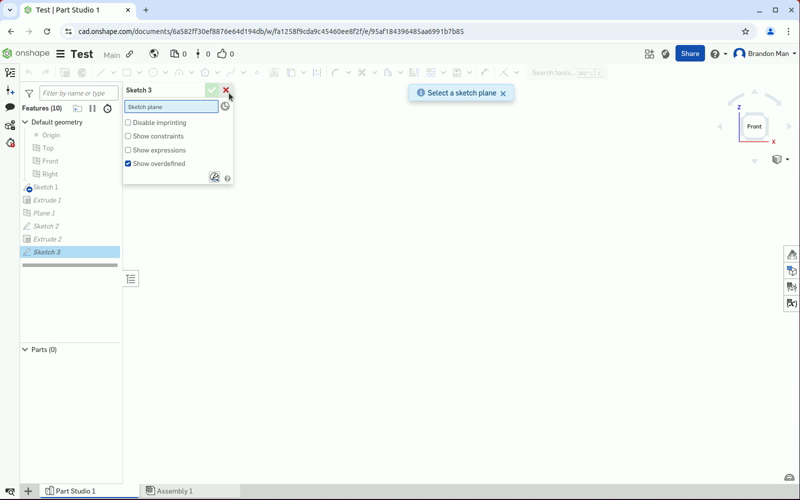
mouse_move(73, 215)
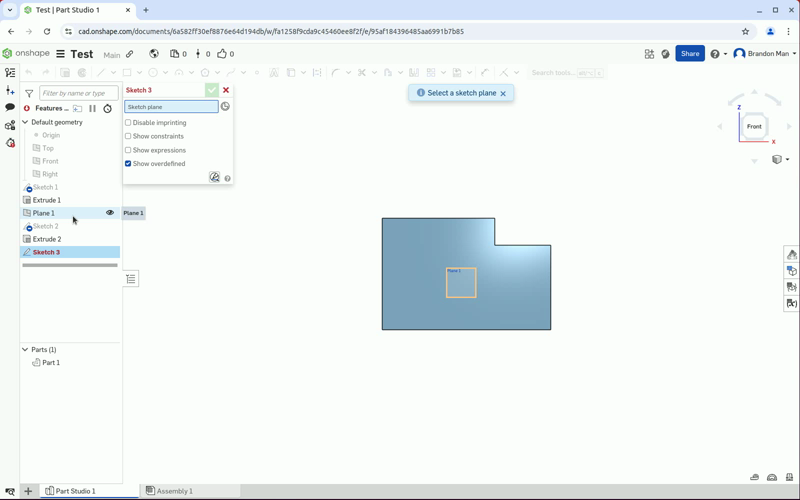
click(73, 215)
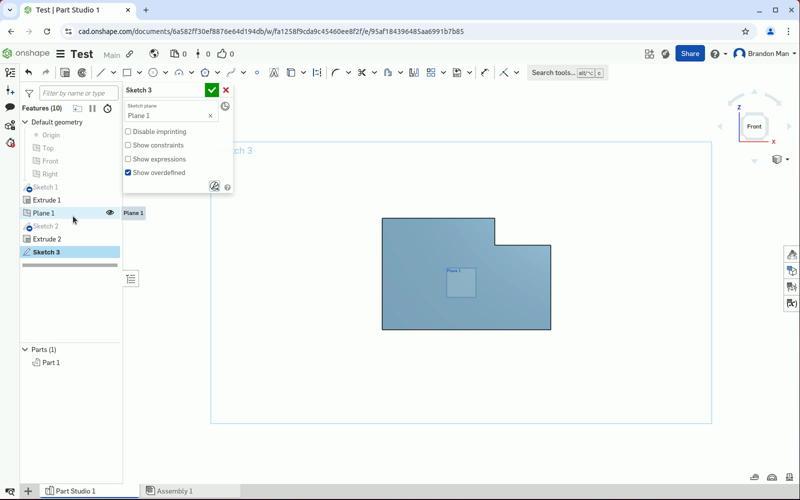
mouse_move(73, 352)
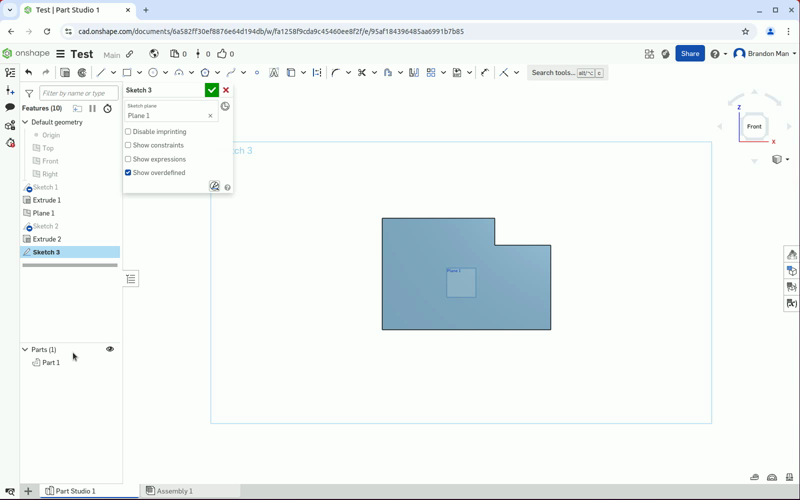
key(y)
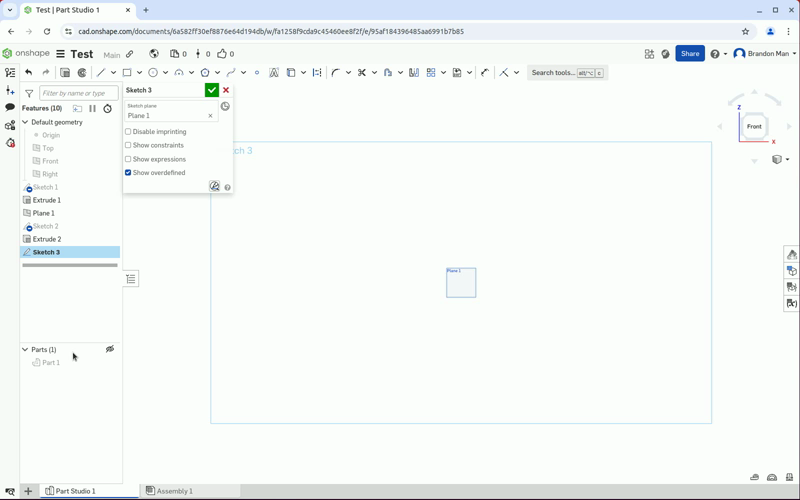
key(l)
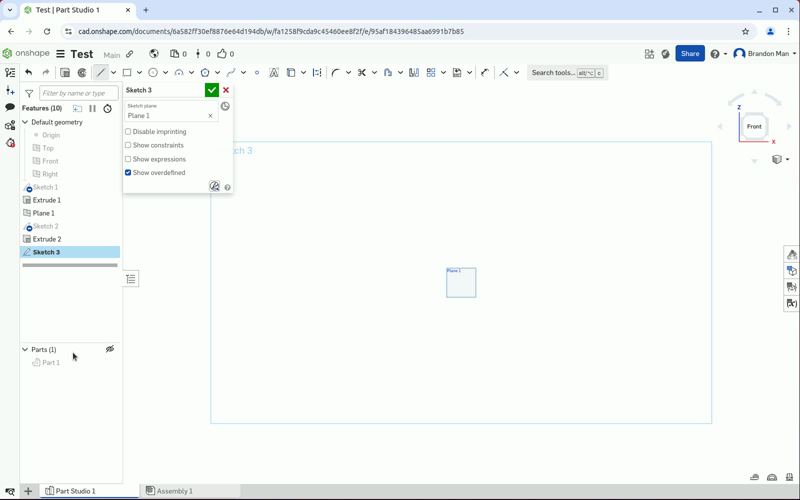
key_down(shift)
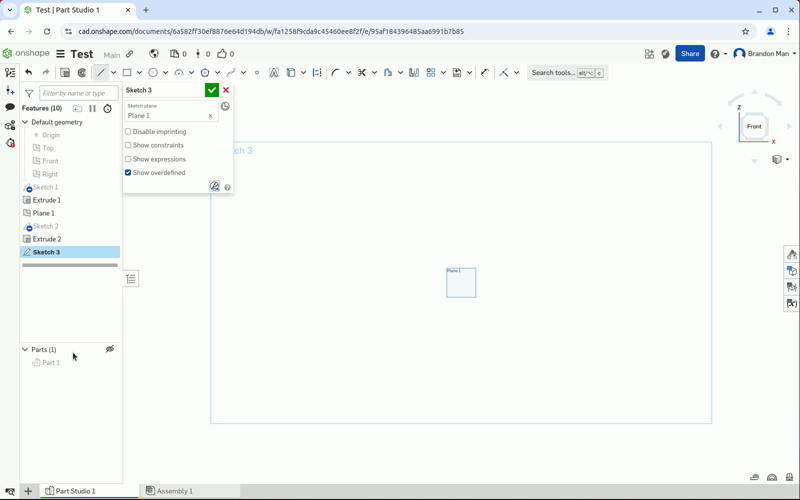
mouse_move(382, 329)
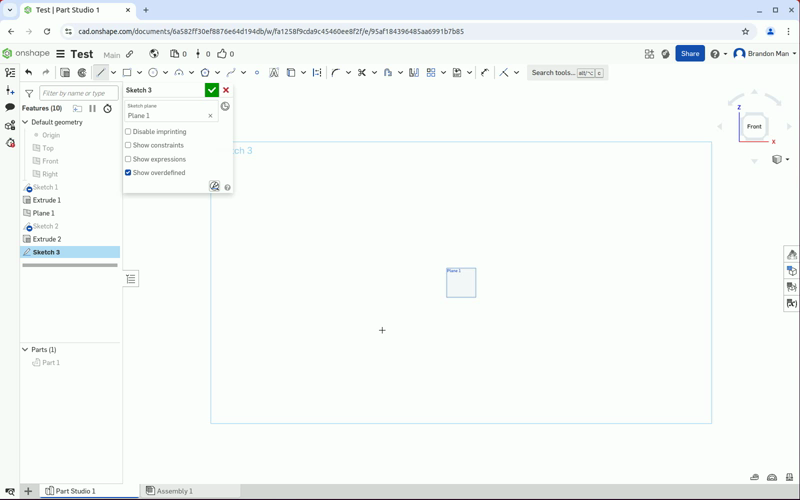
click(382, 329)
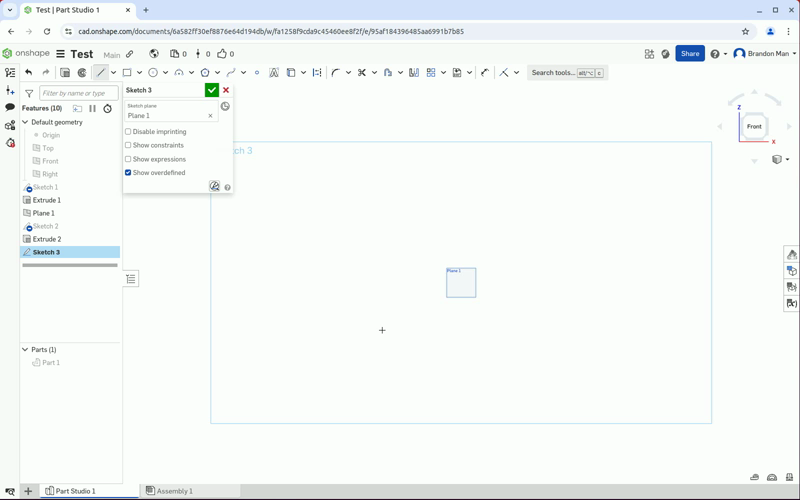
key_up(shift)
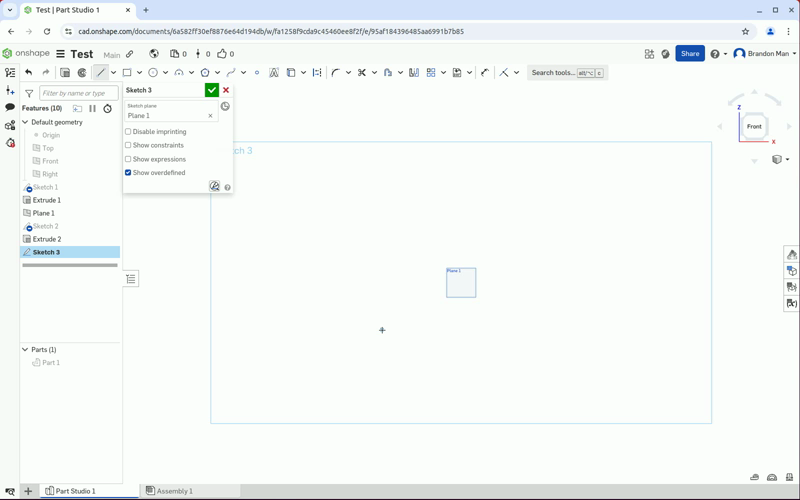
key_down(shift)
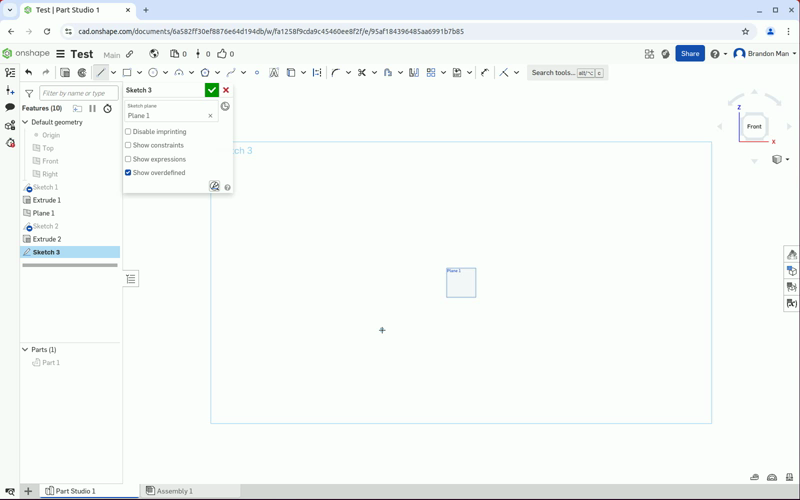
mouse_move(467, 329)
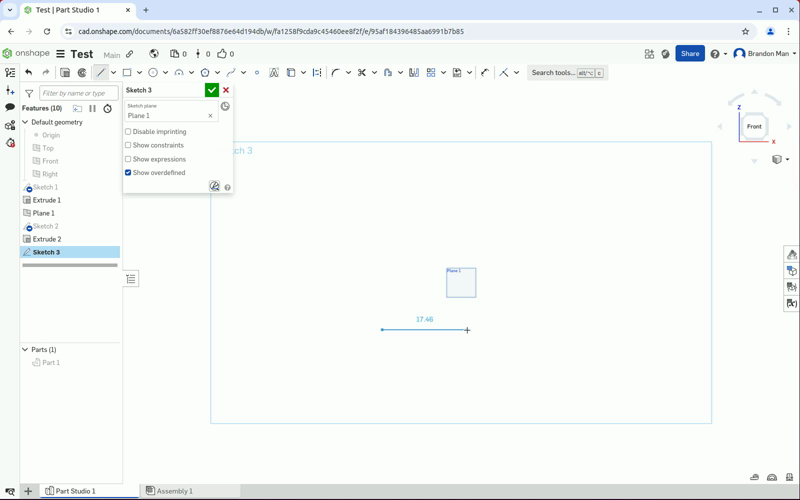
click(467, 329)
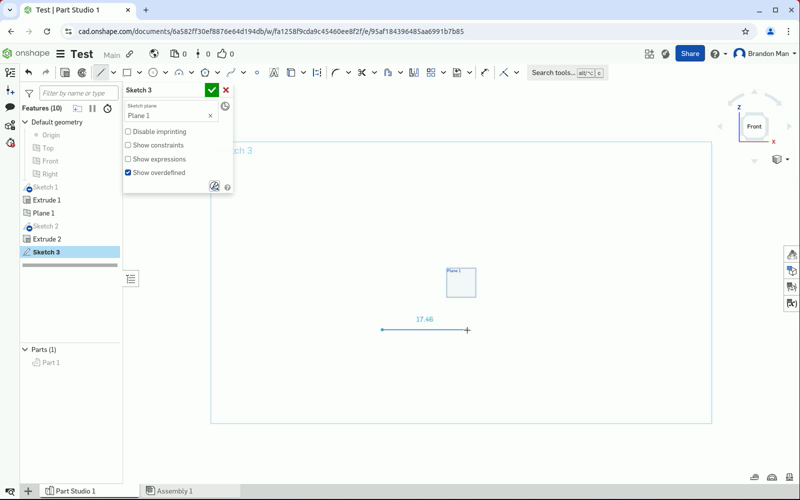
key_up(shift)
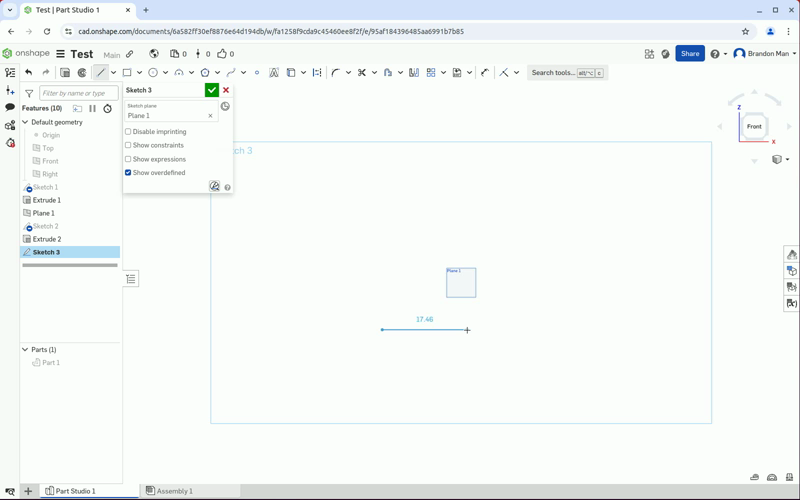
key_down(shift)
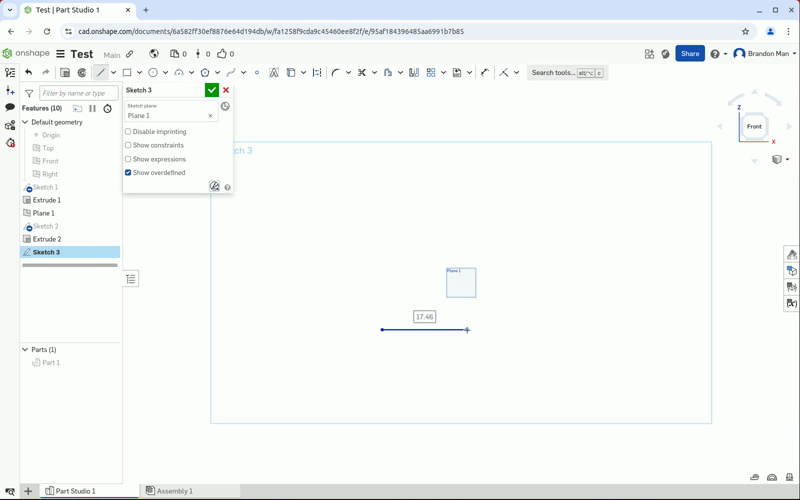
mouse_move(497, 329)
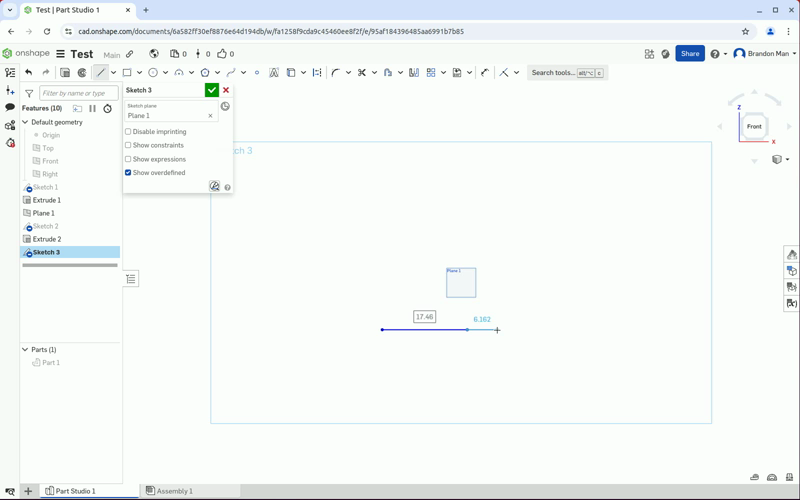
mouse_move(467, 273)
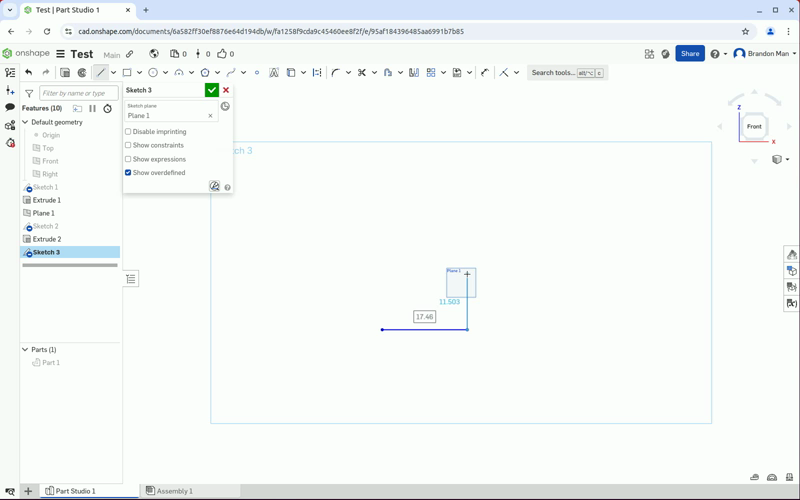
click(467, 273)
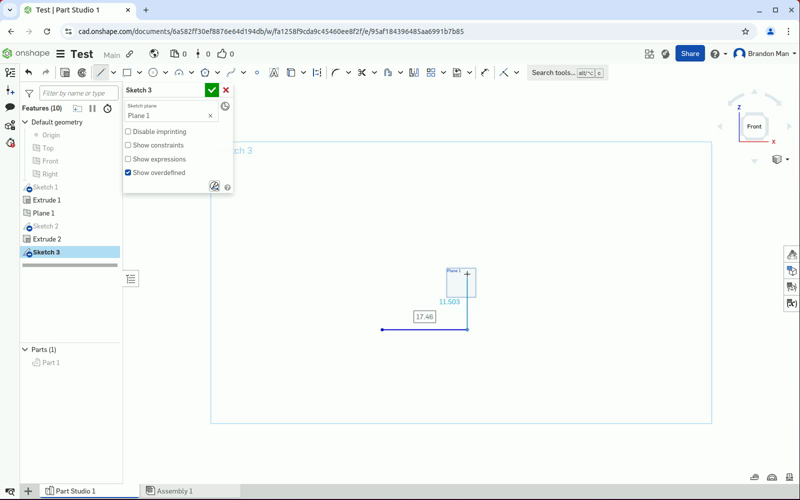
key_up(shift)
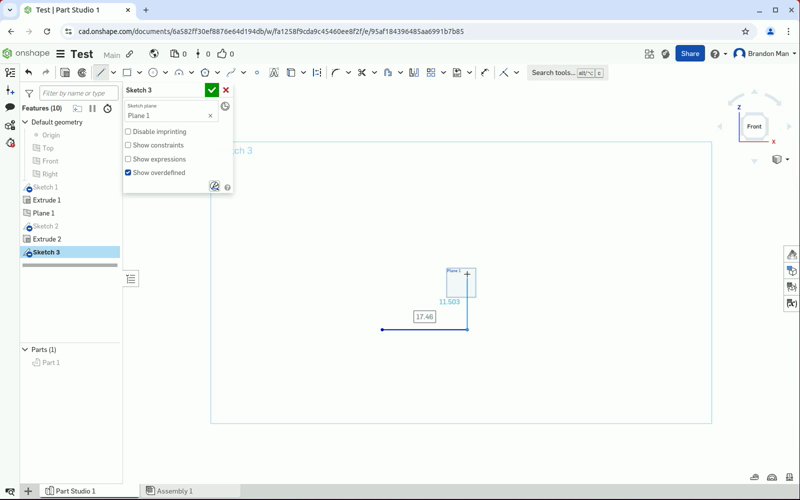
key_down(shift)
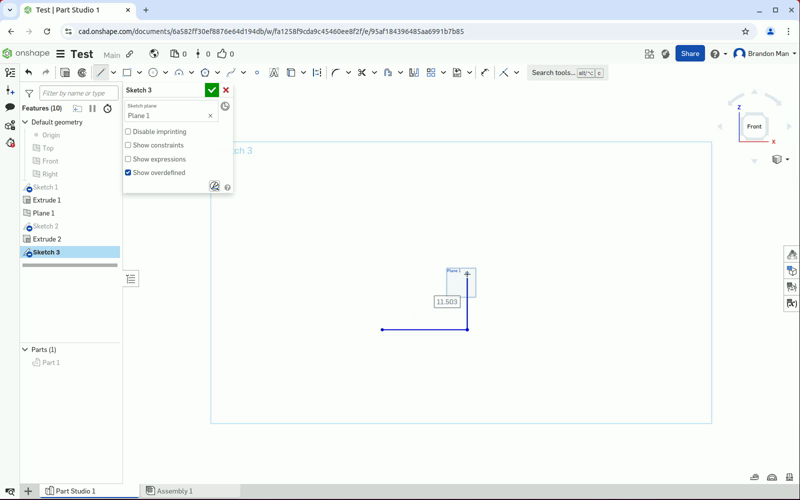
mouse_move(382, 273)
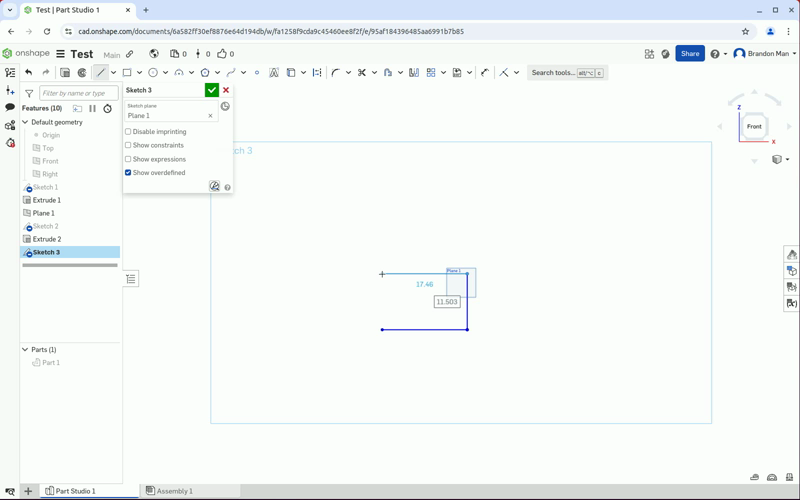
click(382, 273)
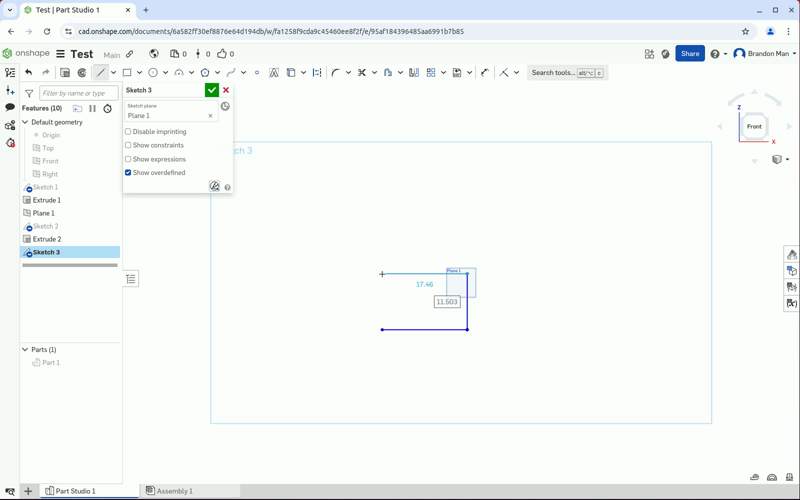
key_up(shift)
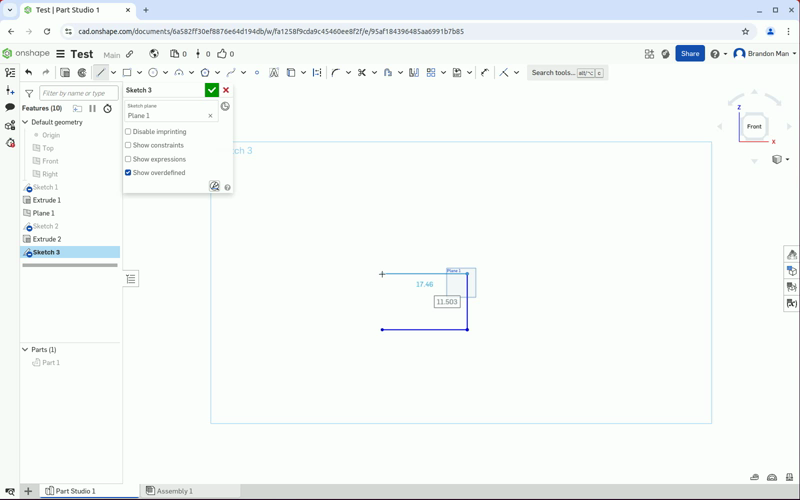
mouse_move(412, 273)
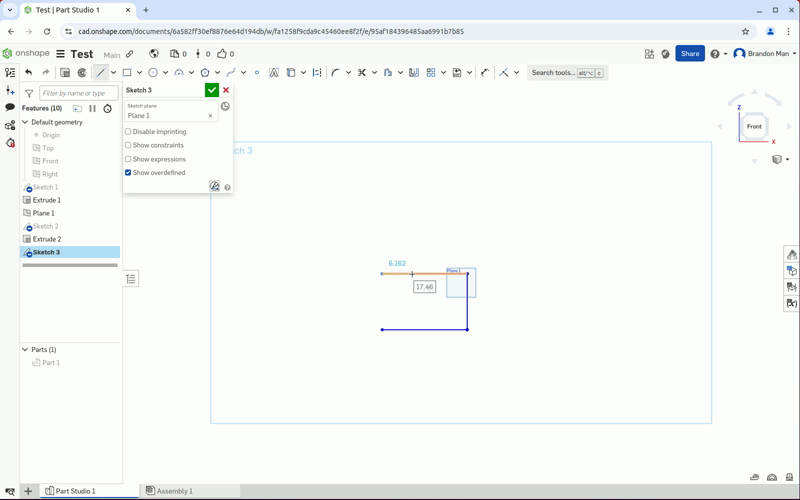
key_down(shift)
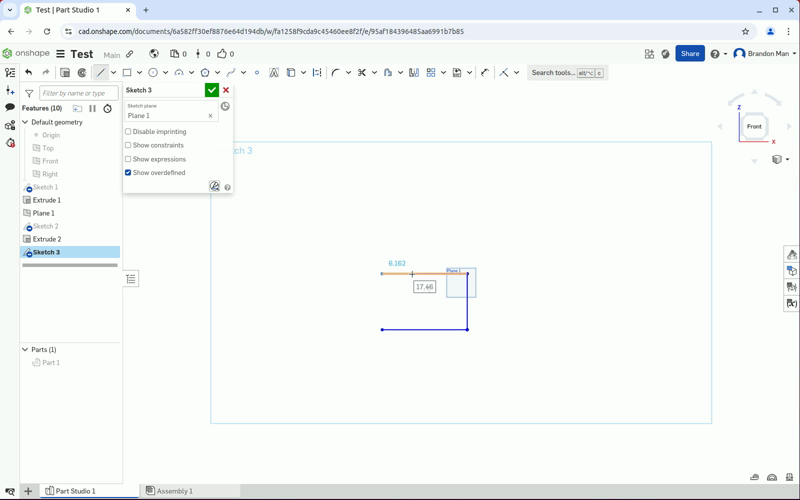
mouse_move(382, 329)
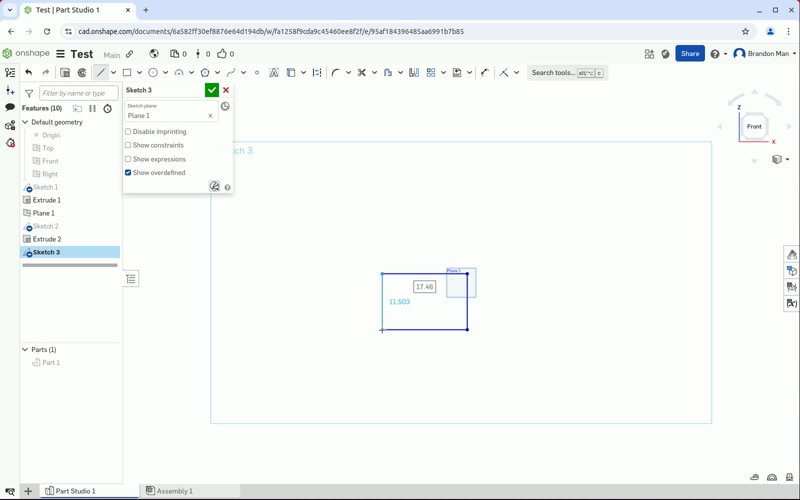
key_up(shift)
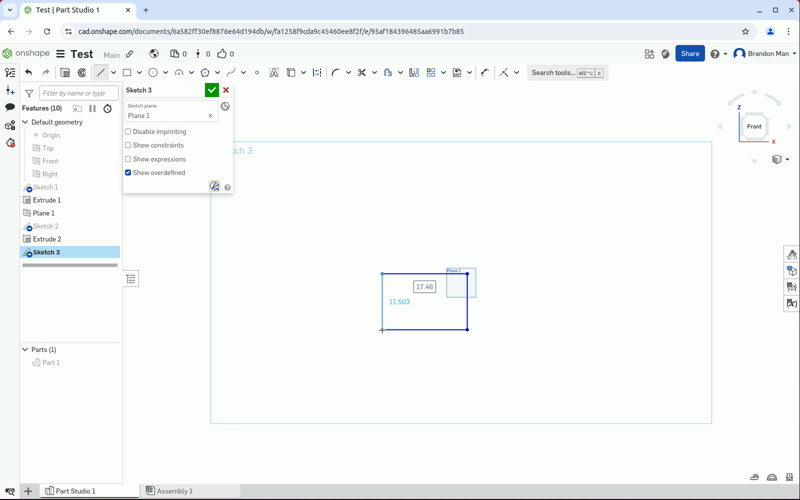
click(382, 329)
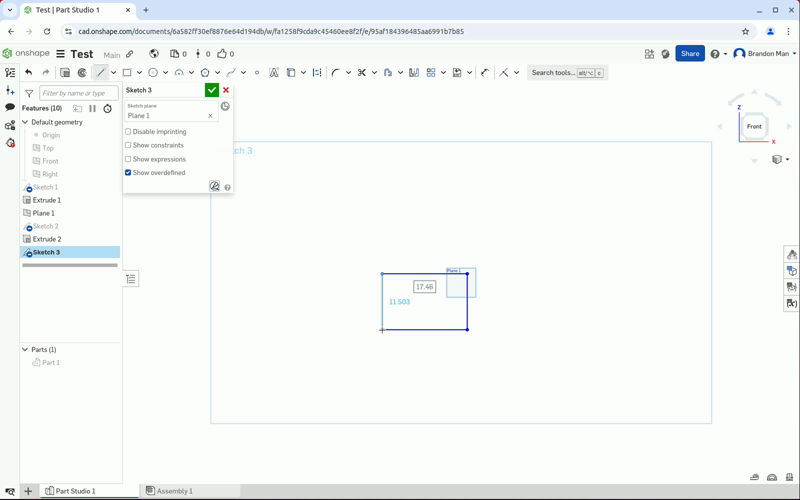
key(esc)
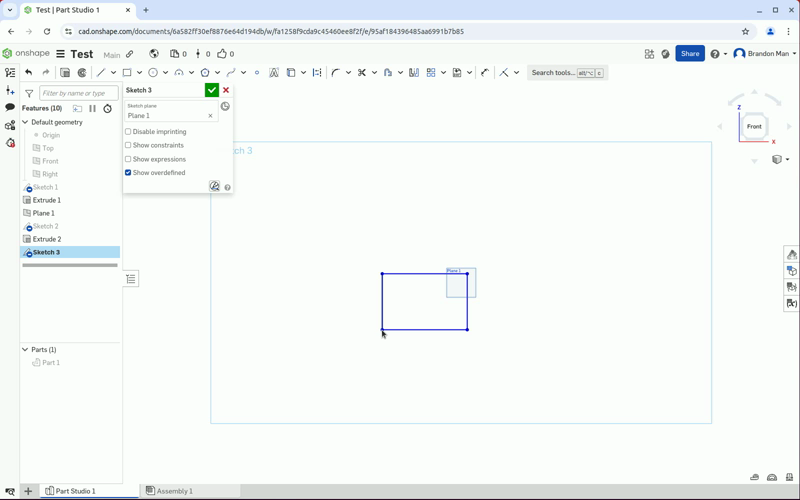
mouse_move(386, 302)
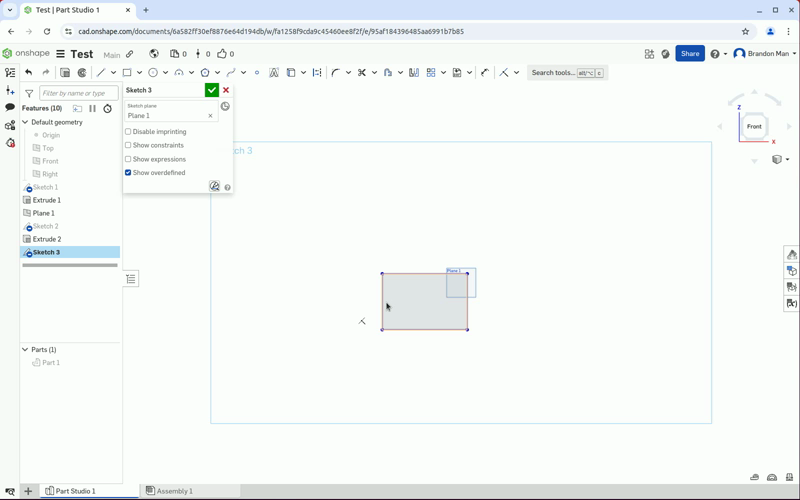
click(386, 302)
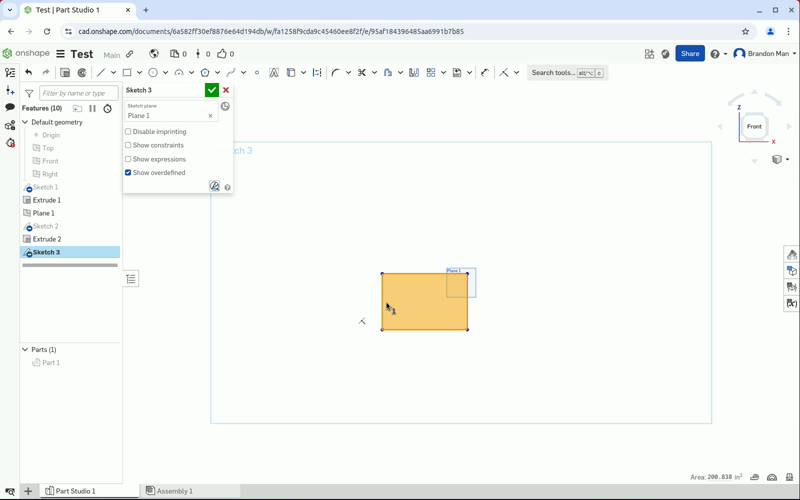
mouse_move(73, 352)
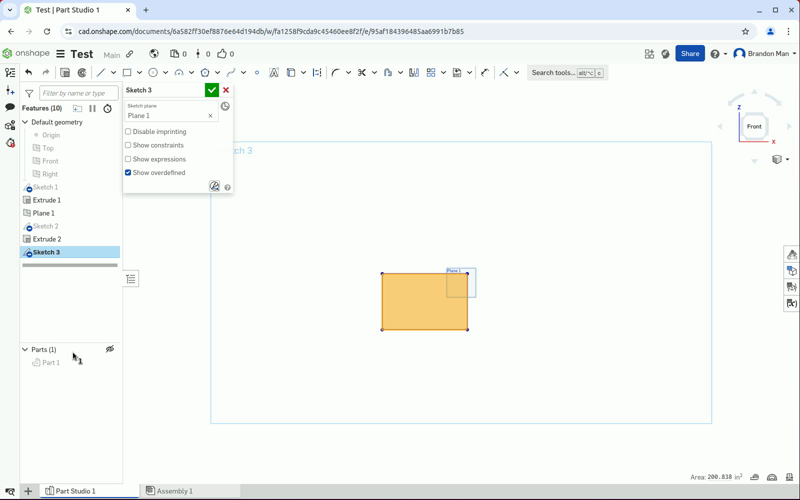
key(shift+y)
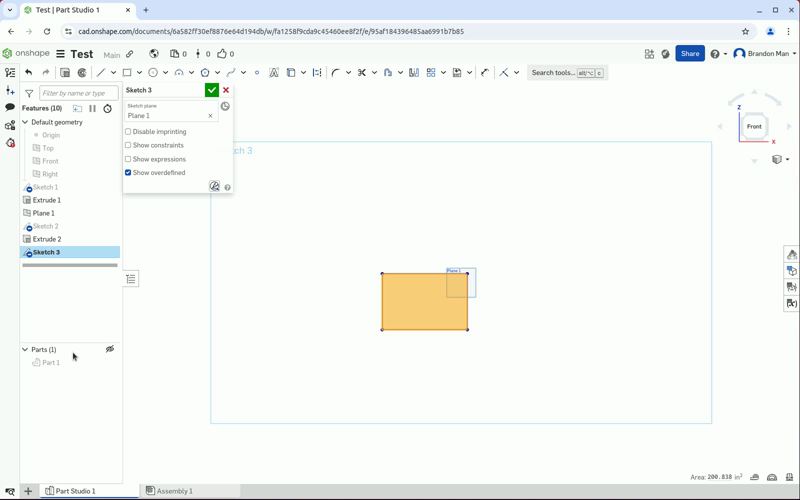
key(shift+e)
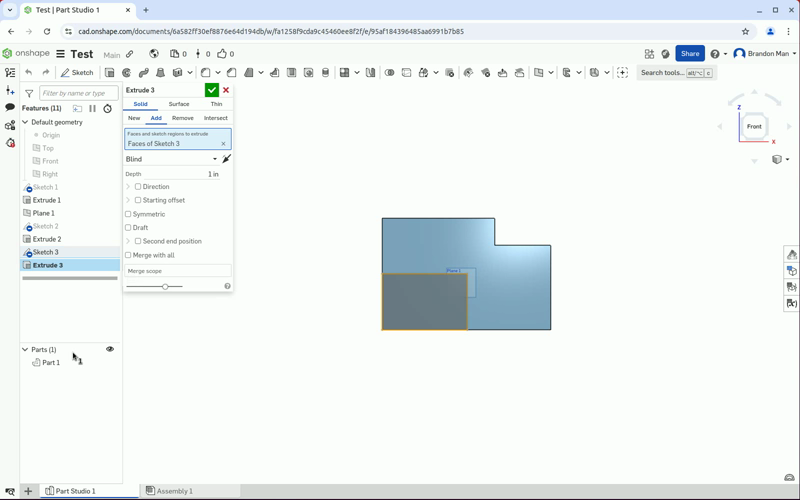
mouse_move(143, 106)
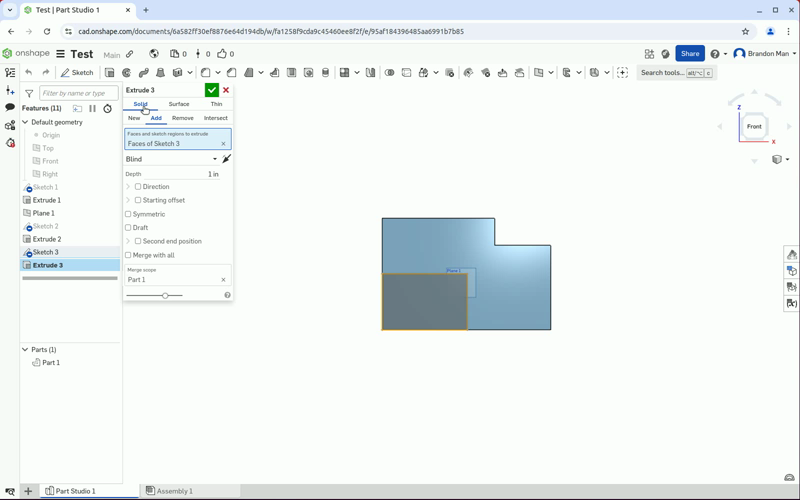
click(143, 106)
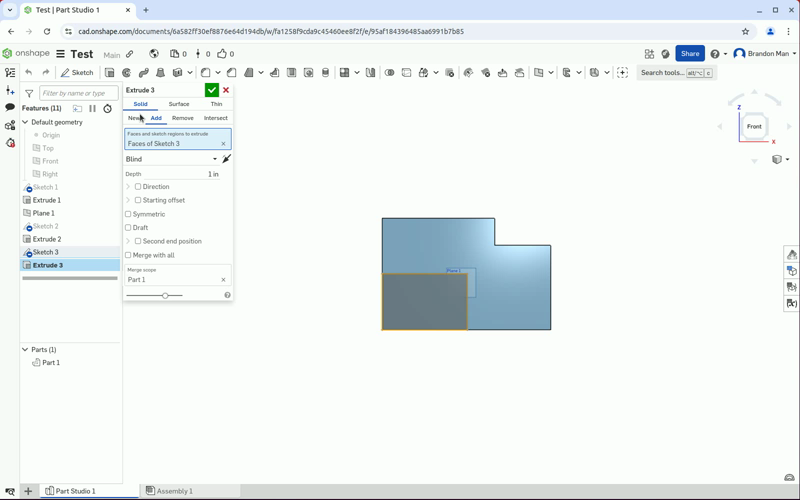
mouse_move(137, 120)
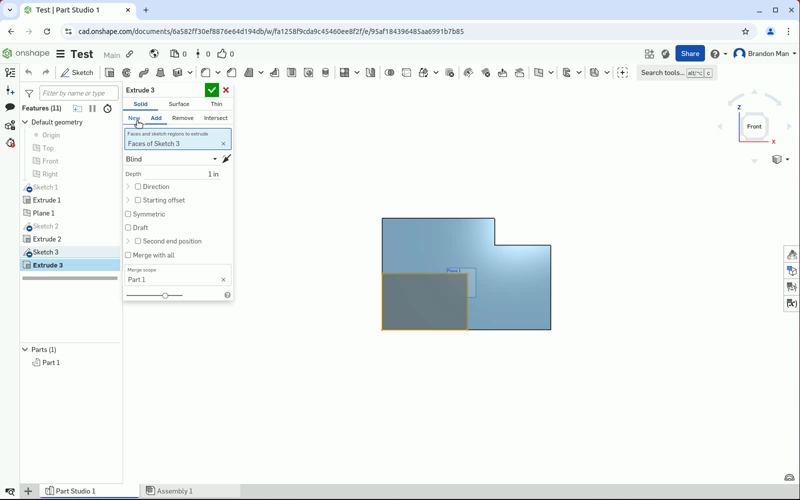
click(137, 120)
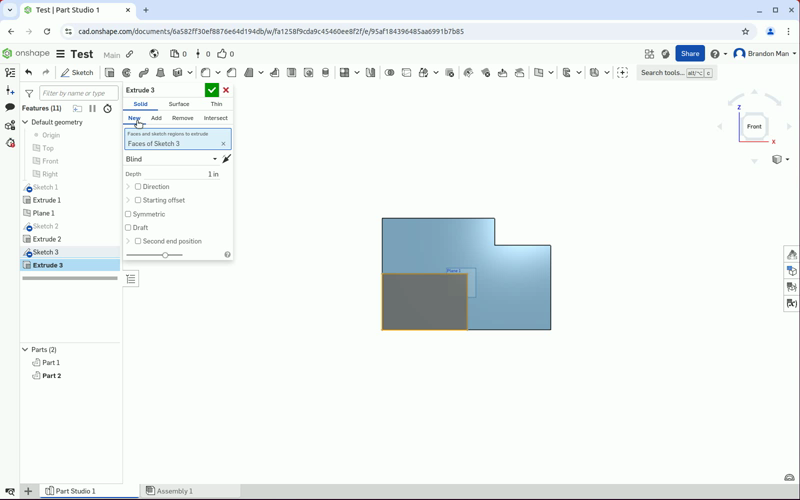
key(tab, 4)
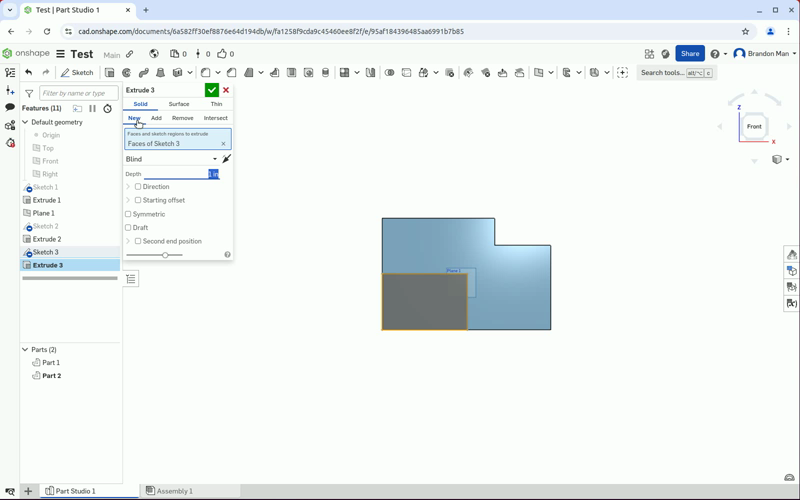
text(11.554)
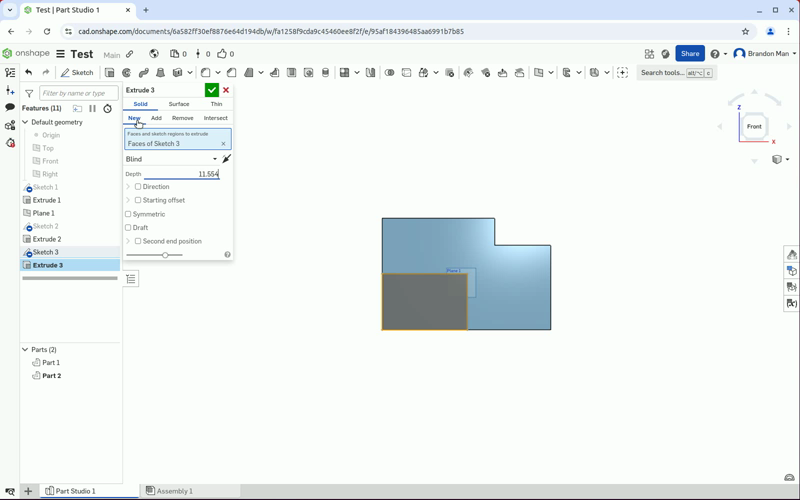
key(enter)
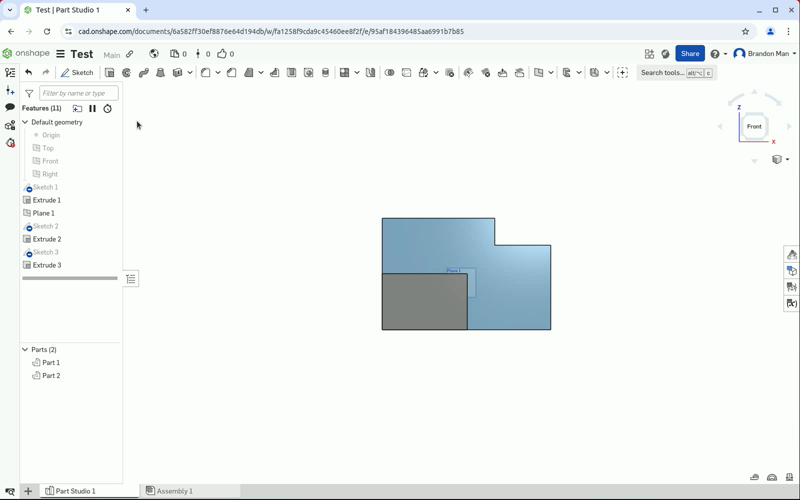
key(shift+h)
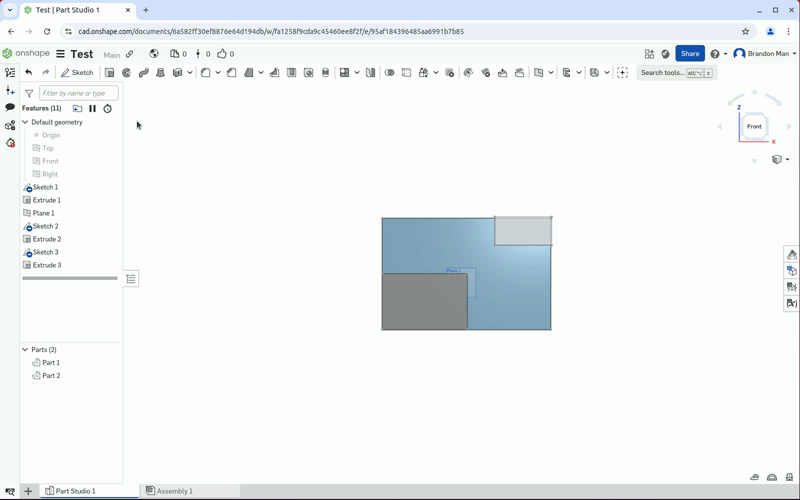
key(shift+h)
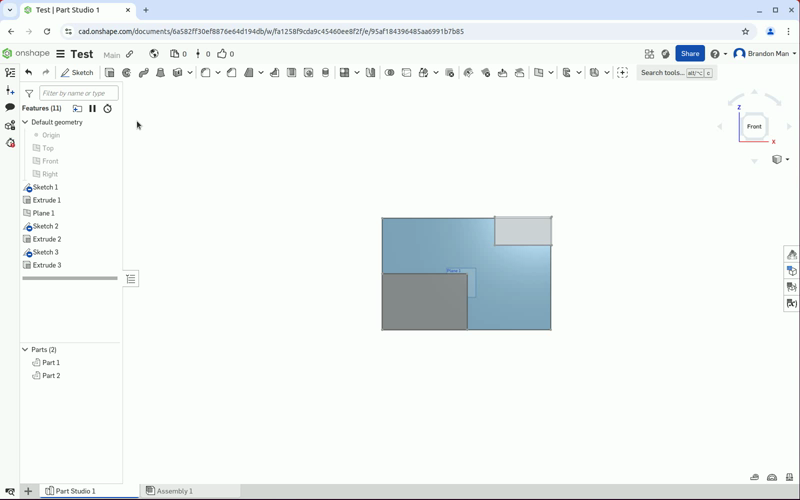
key(shift+7)
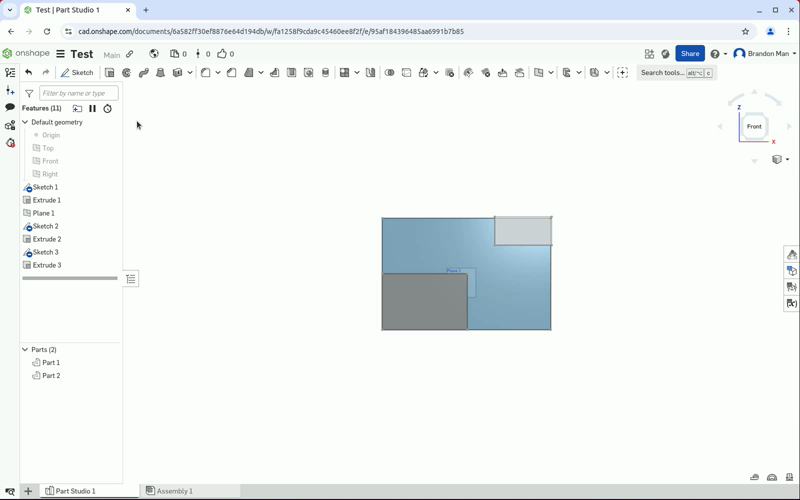
key(left, 2)
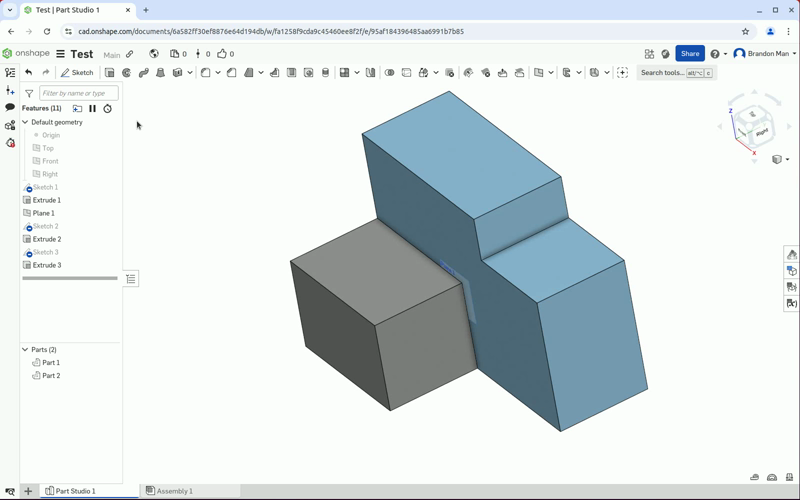
key(down, 2)
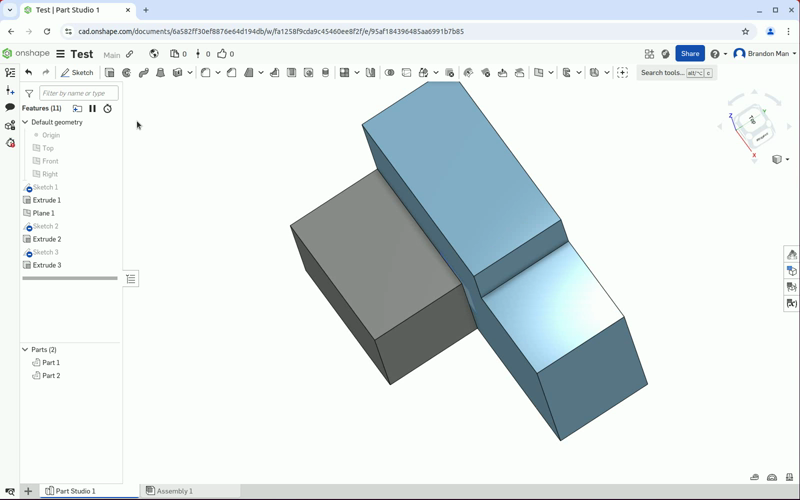
key(up, 2)
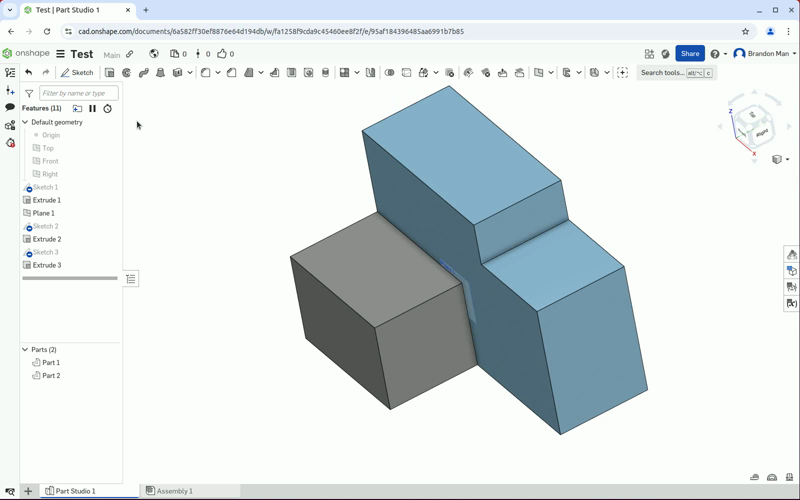
key(right, 2)
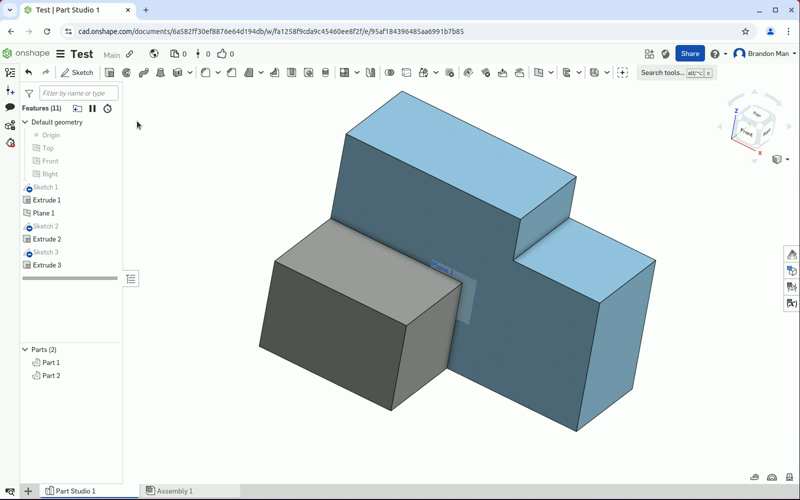
mouse_move(73, 189)
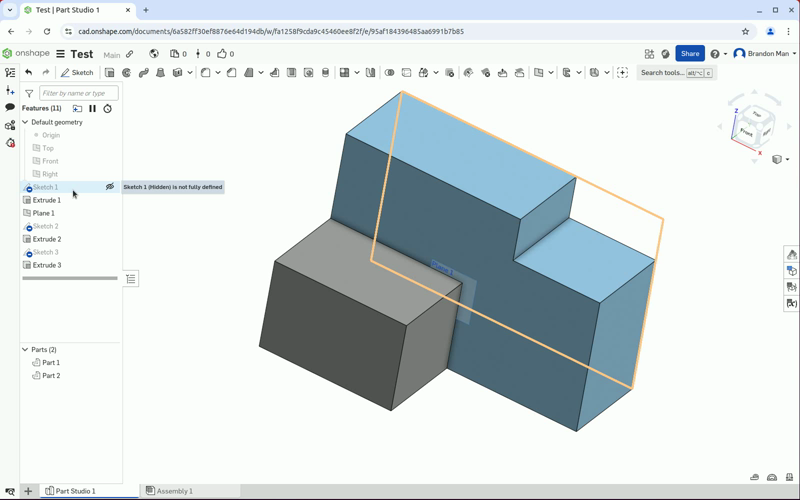
click(73, 189)